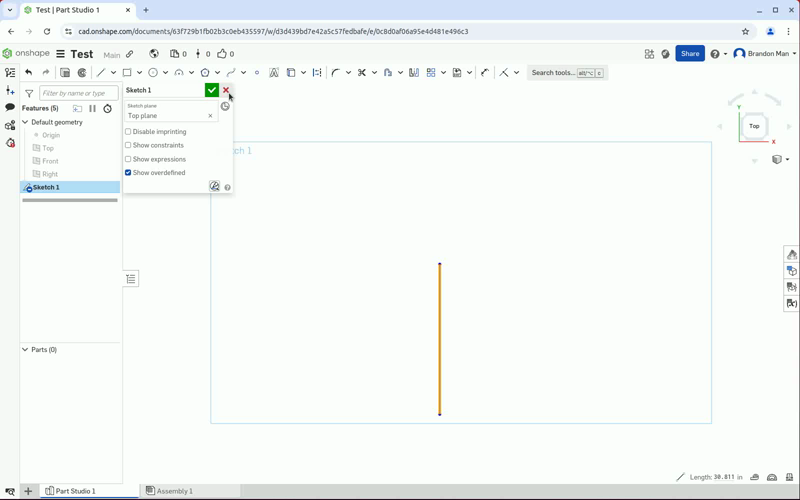
key(shift+h)
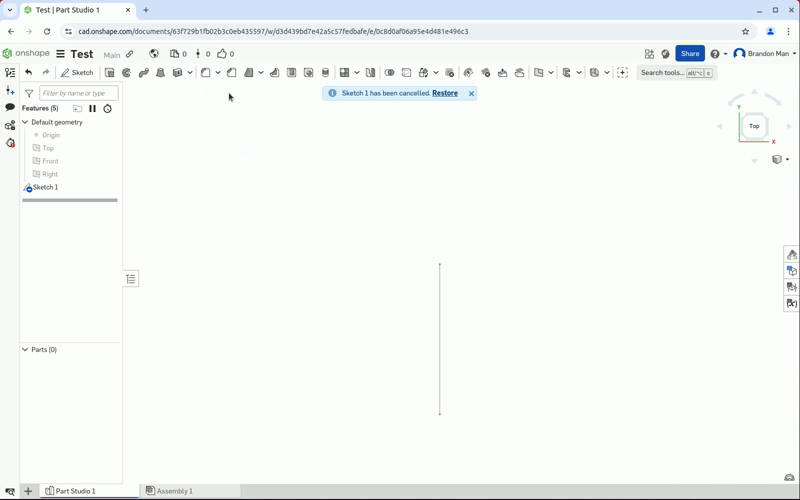
key(shift+s)
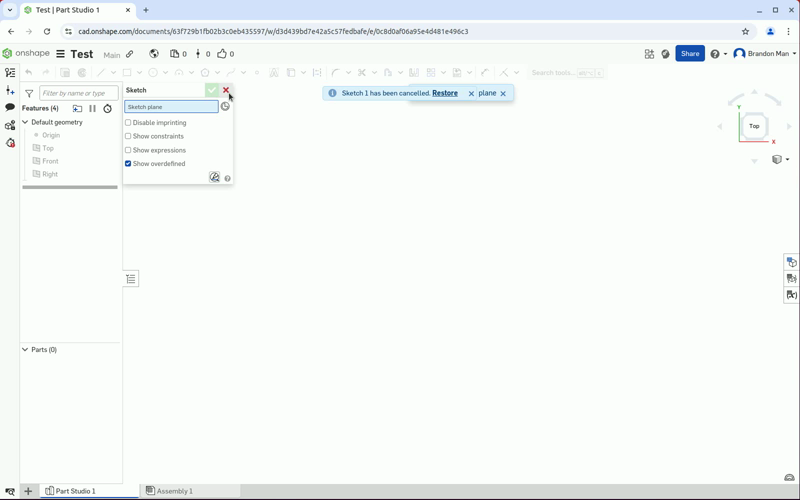
mouse_move(73, 150)
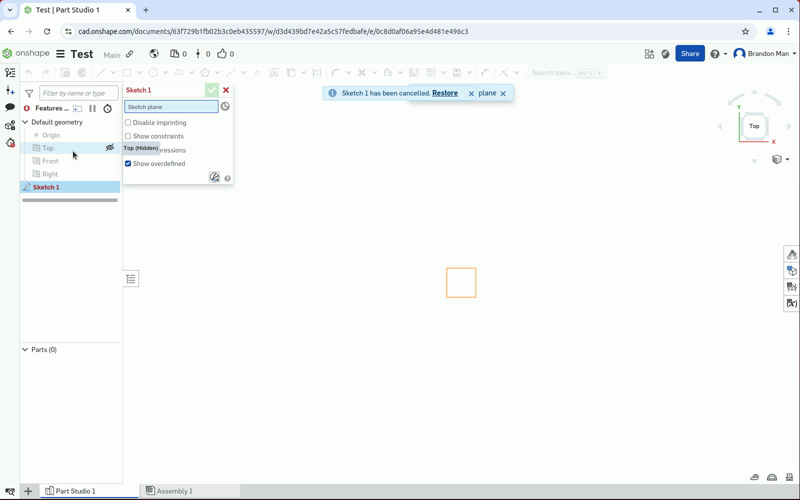
click(73, 150)
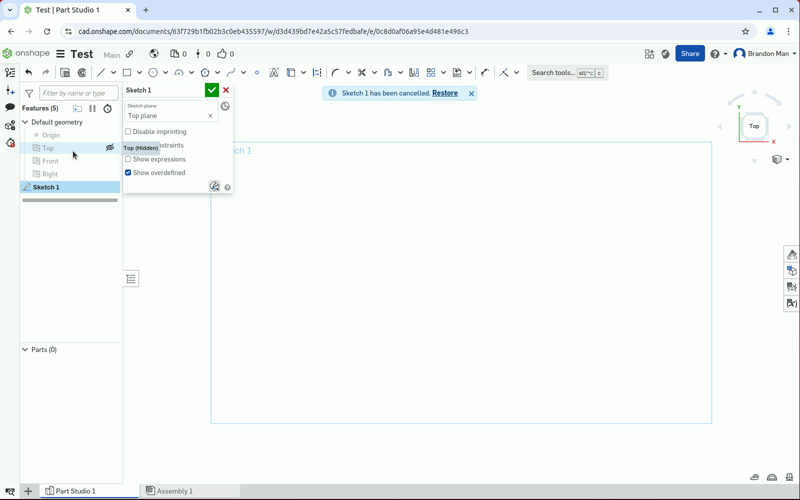
mouse_move(73, 352)
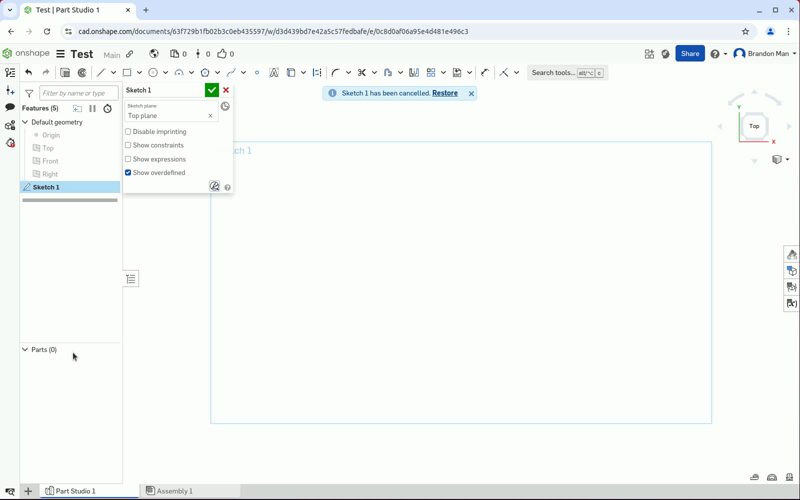
key(y)
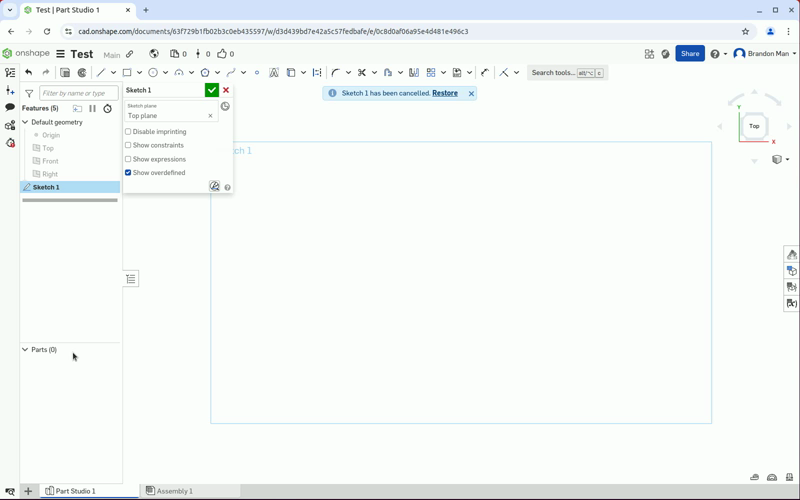
key(l)
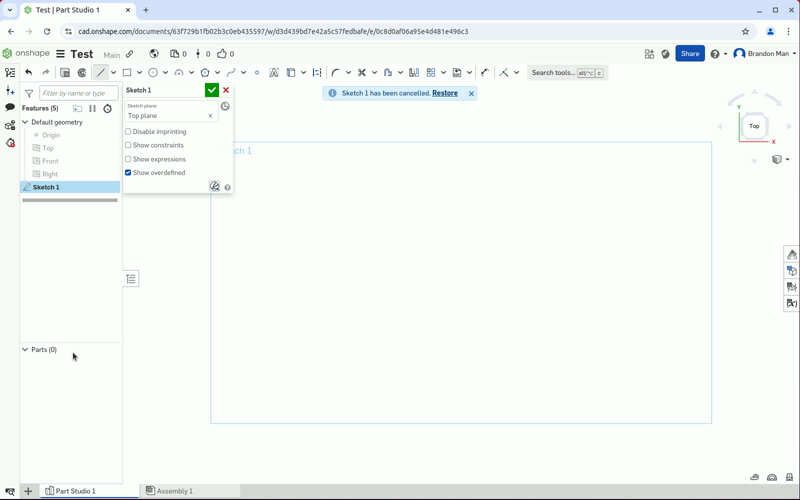
key_down(shift)
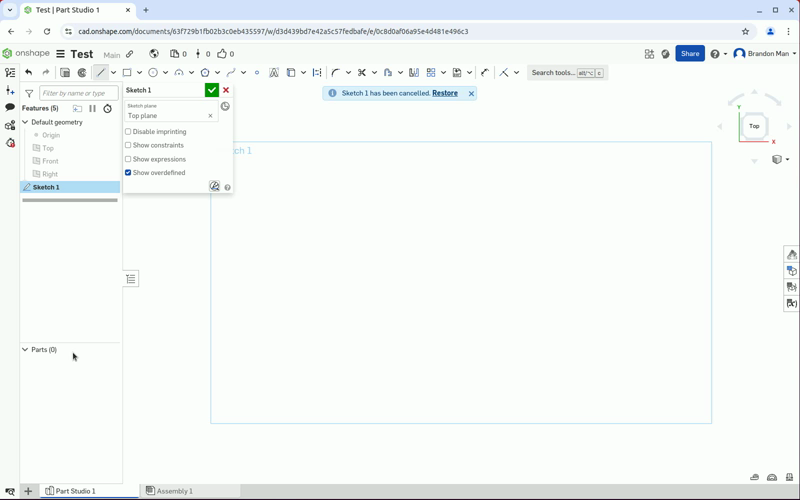
mouse_move(392, 330)
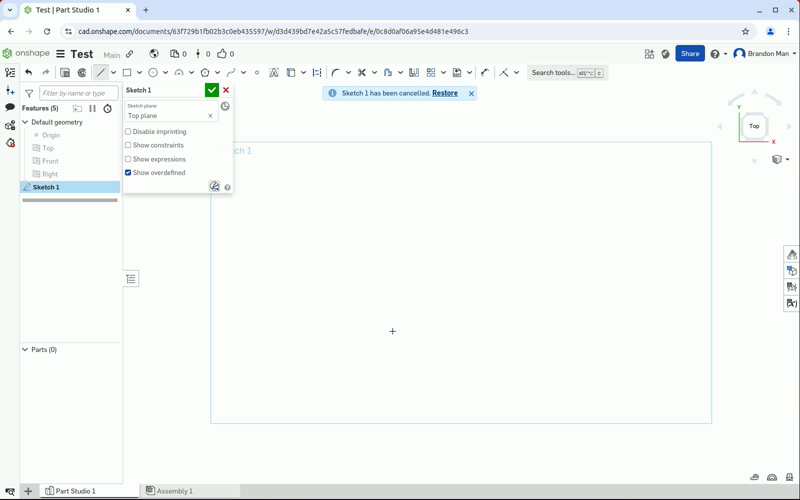
click(392, 330)
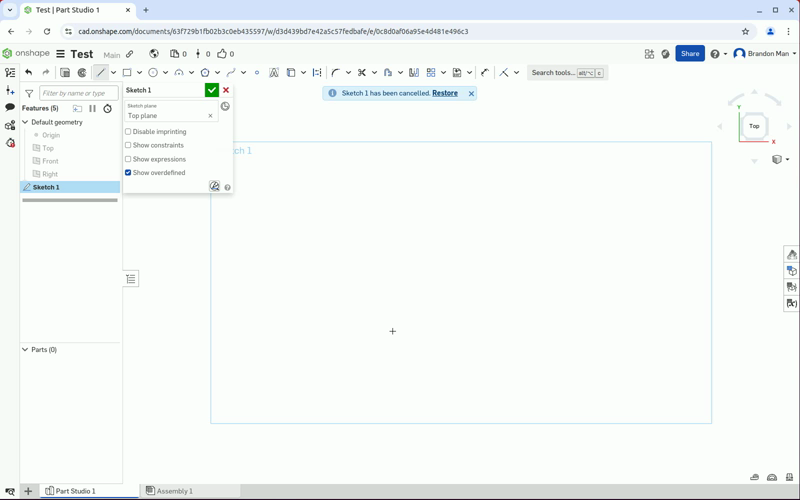
key_up(shift)
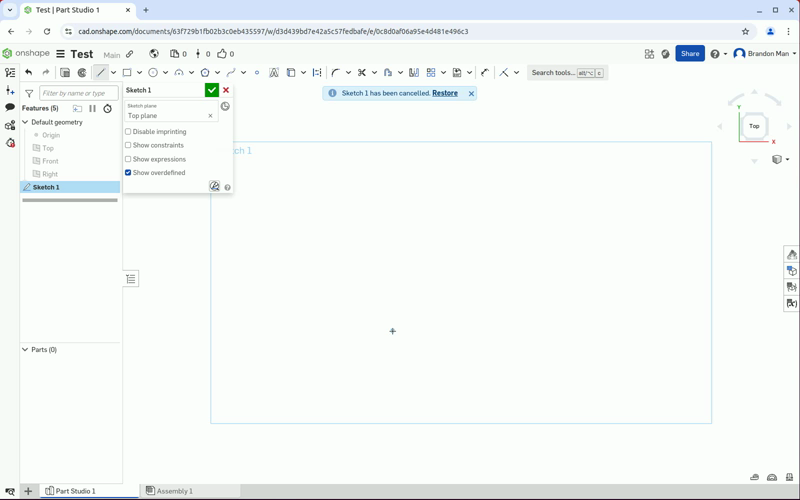
key_down(shift)
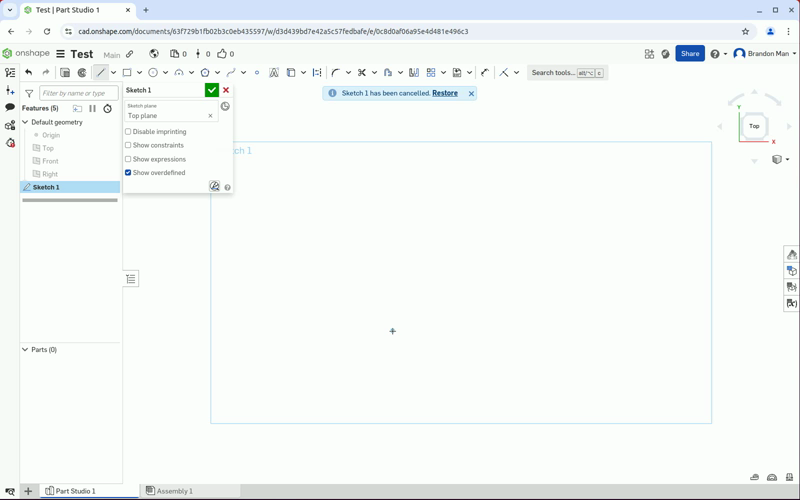
mouse_move(572, 330)
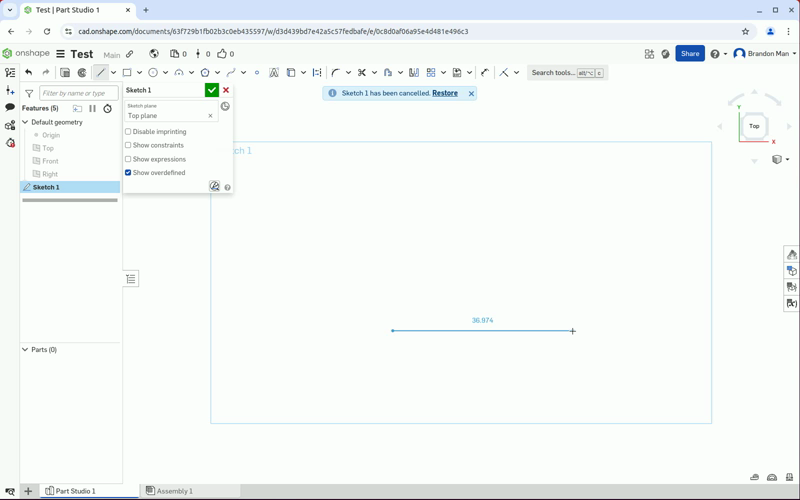
click(572, 330)
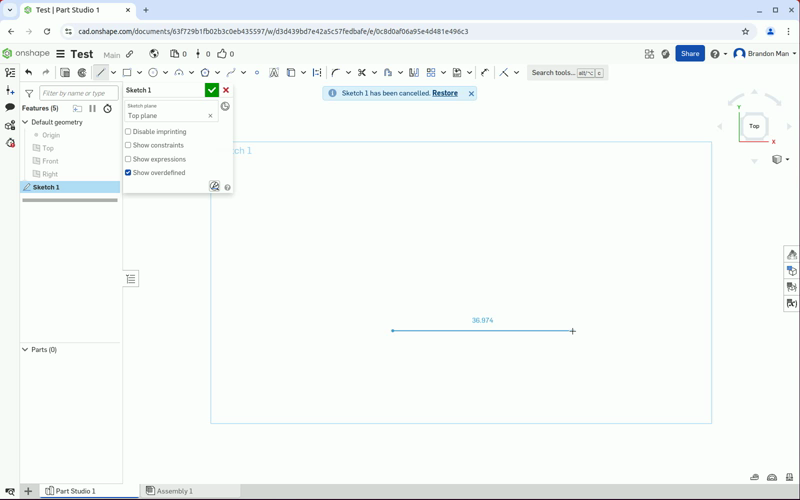
key_up(shift)
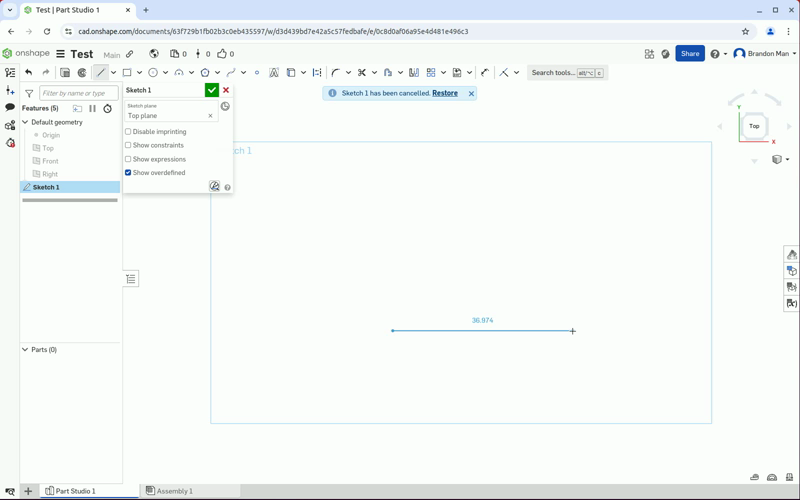
key_down(shift)
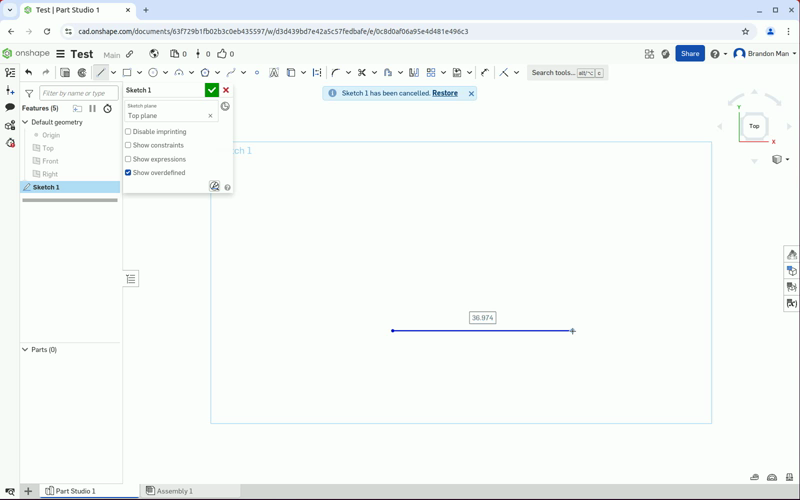
mouse_move(572, 240)
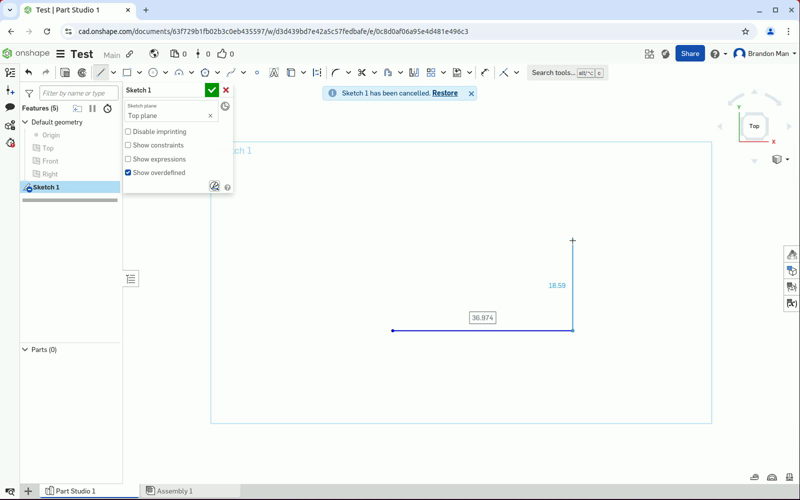
click(572, 240)
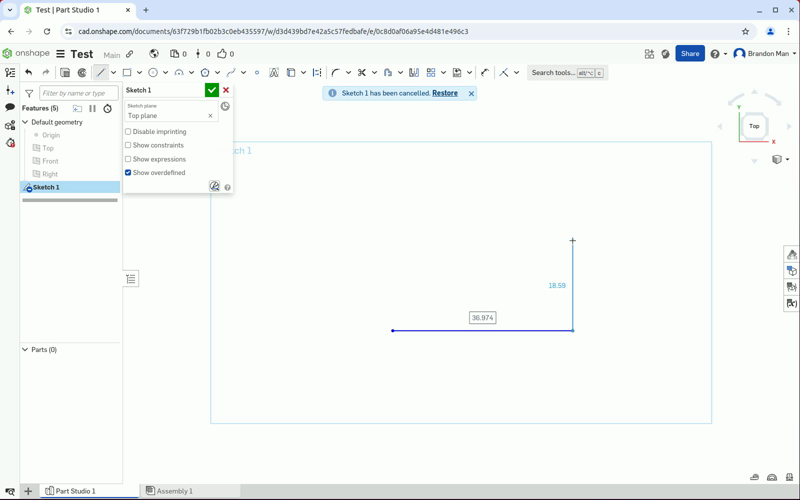
key_up(shift)
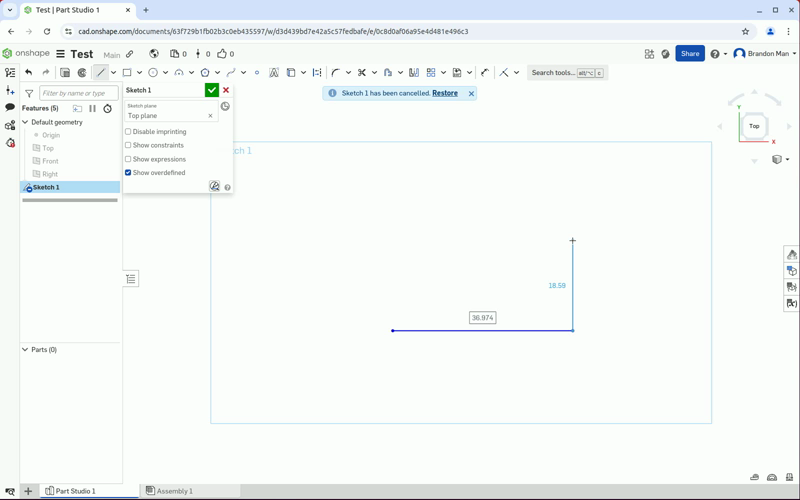
key_down(shift)
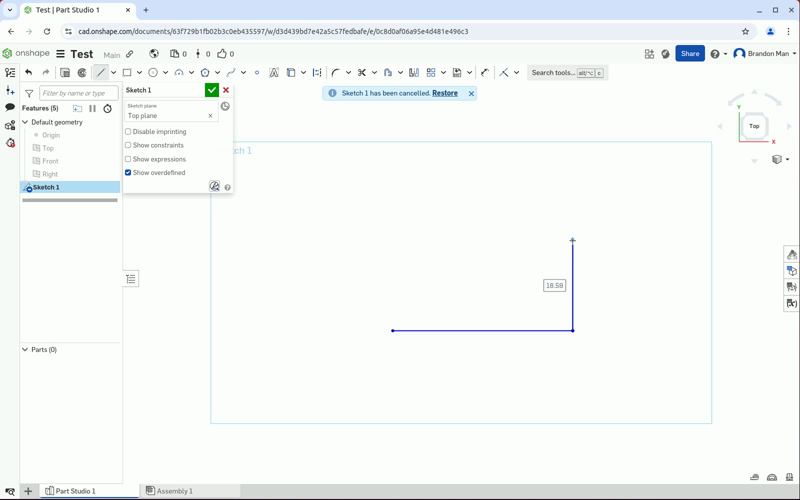
mouse_move(392, 240)
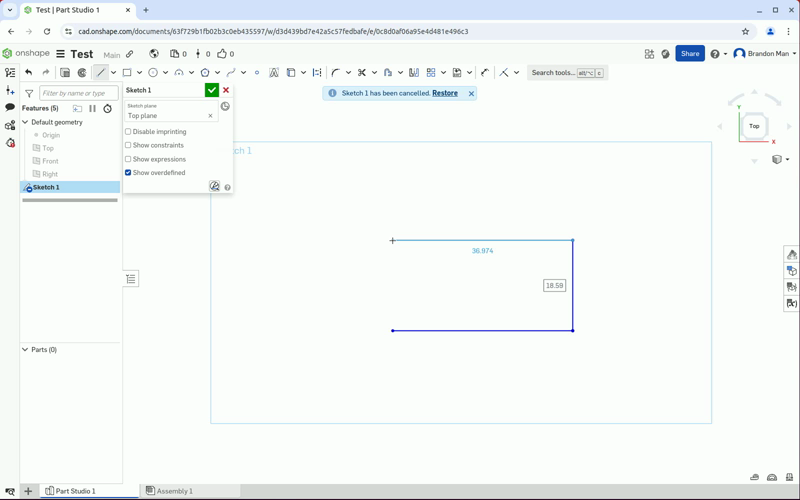
click(392, 240)
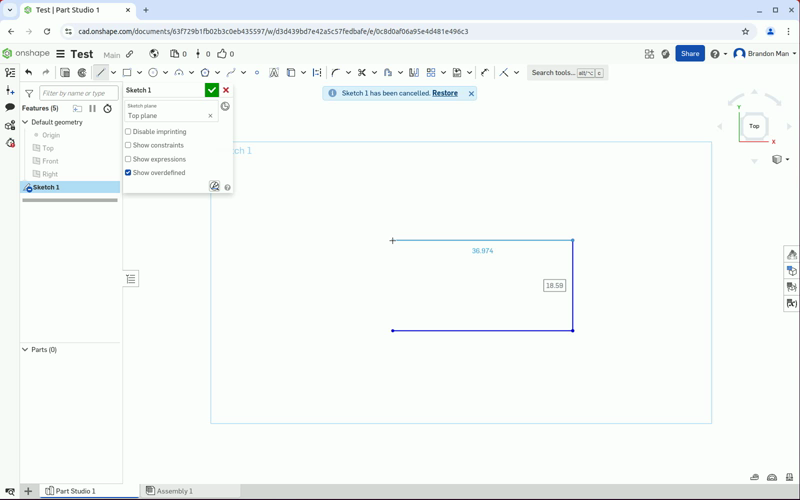
key_up(shift)
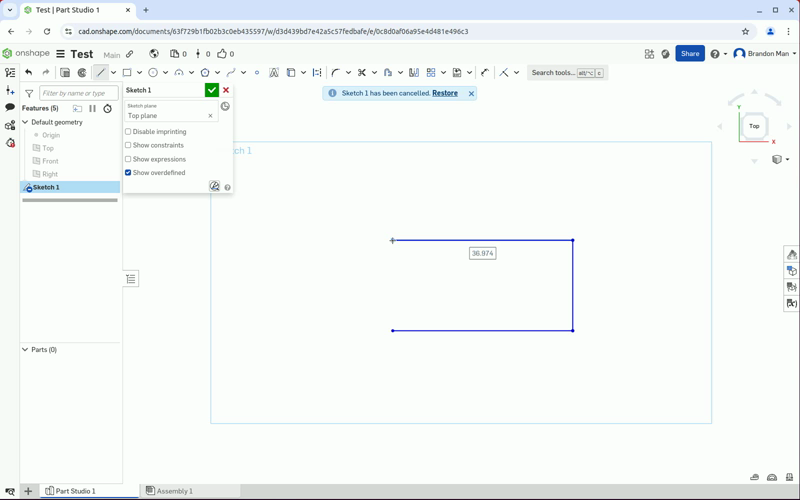
key_down(shift)
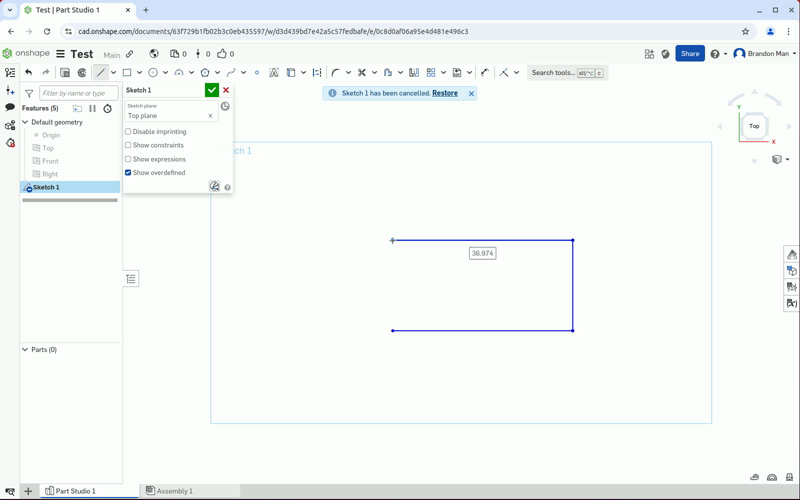
mouse_move(392, 330)
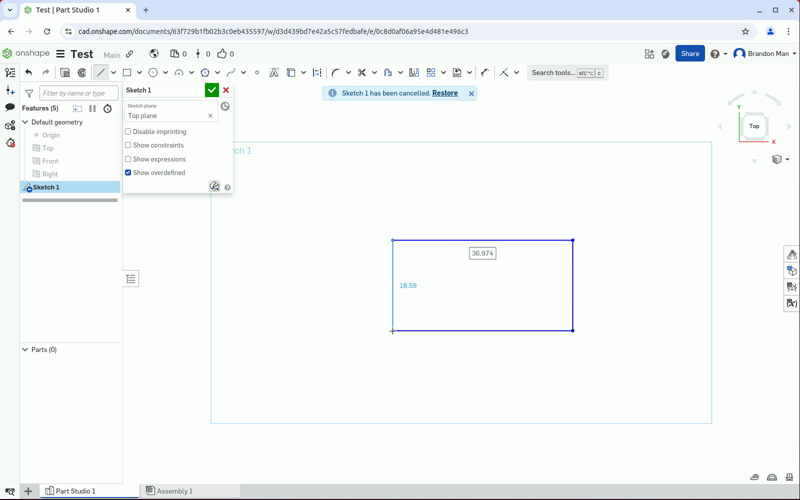
key_up(shift)
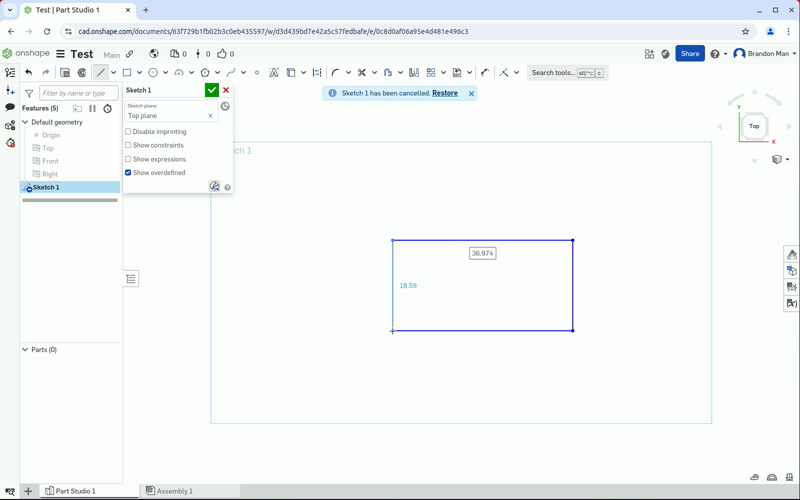
click(392, 330)
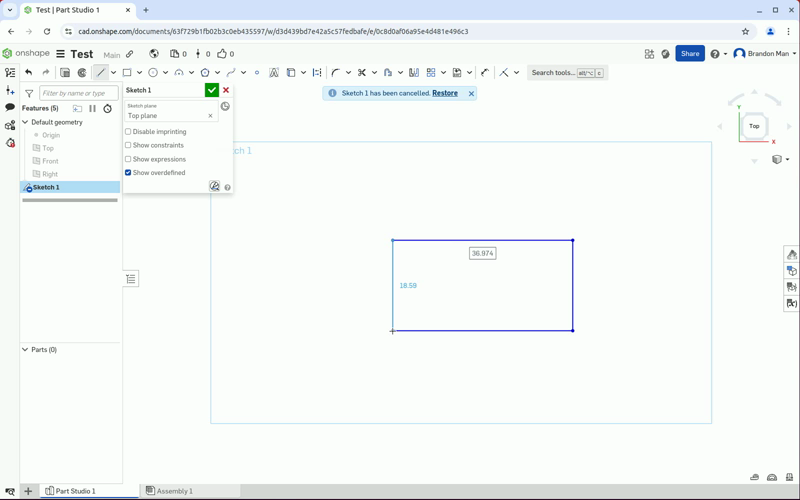
key(esc)
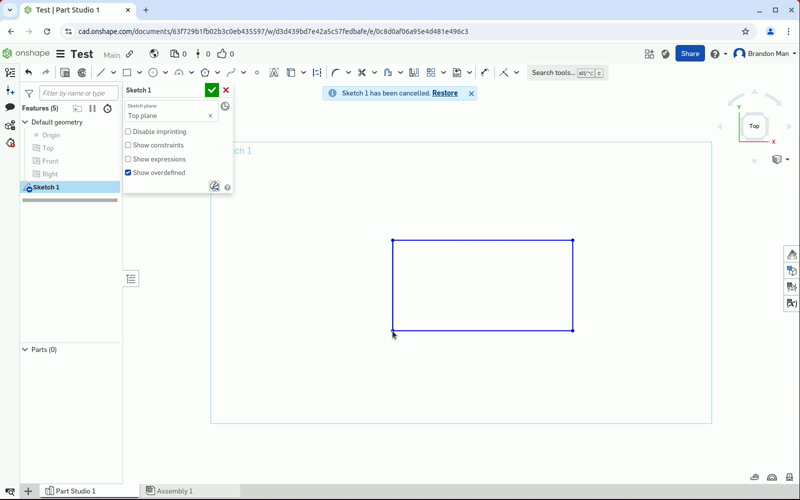
mouse_move(458, 252)
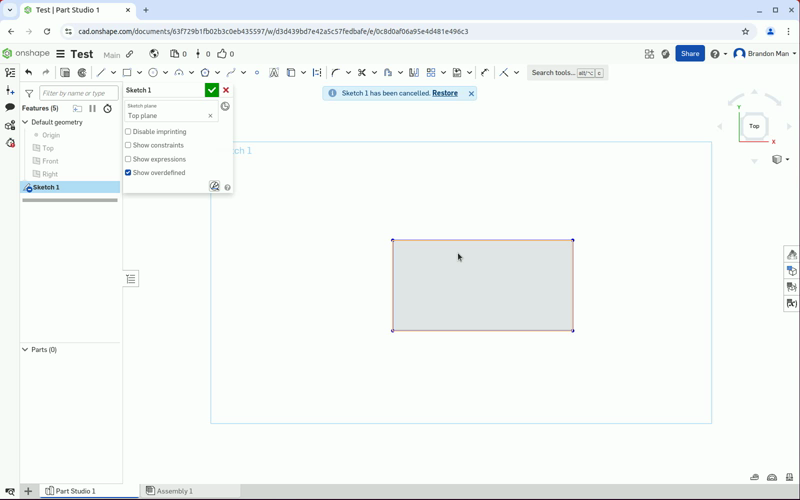
click(458, 252)
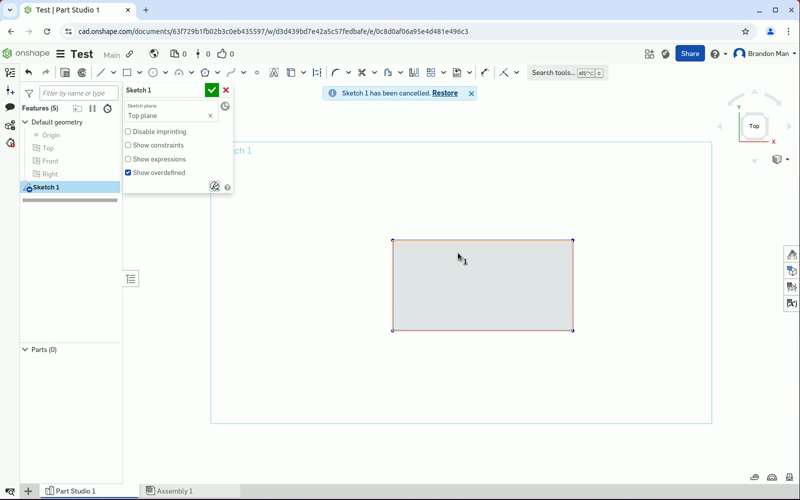
mouse_move(73, 352)
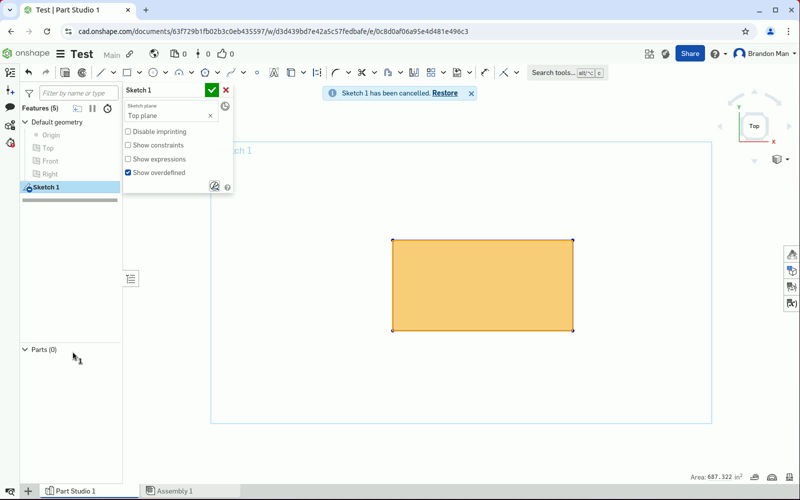
key(shift+y)
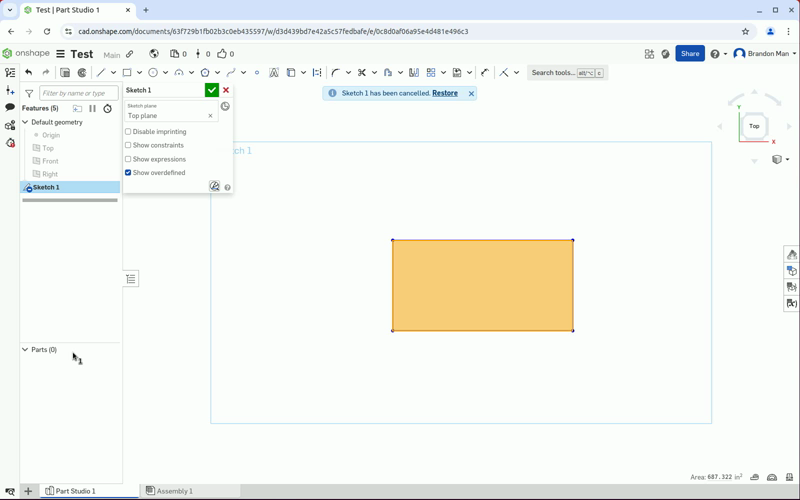
key(shift+e)
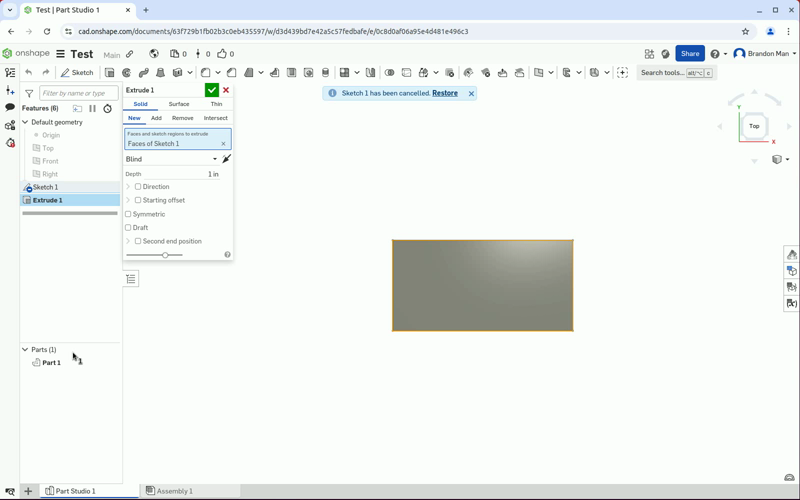
mouse_move(143, 106)
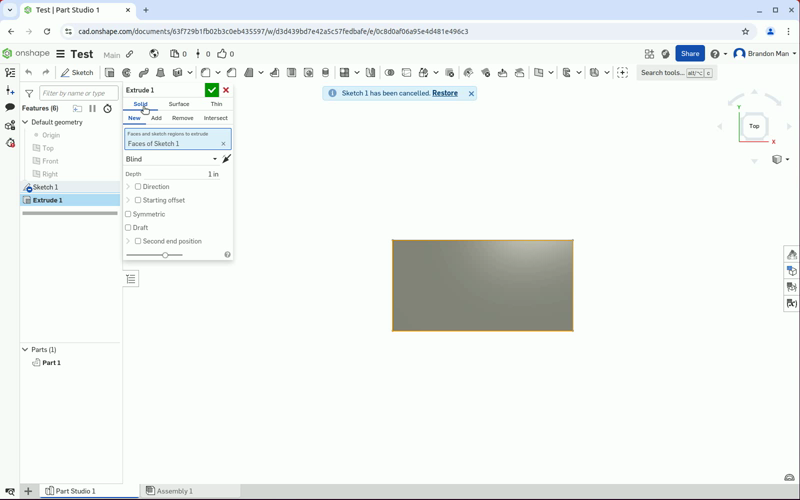
click(143, 106)
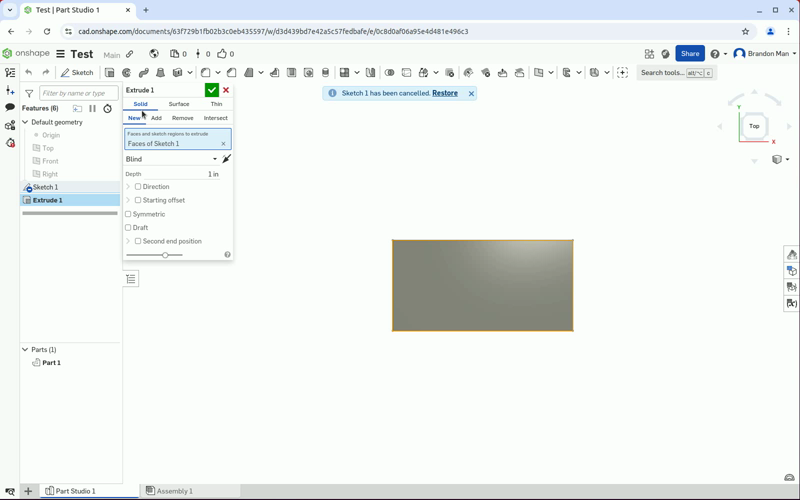
mouse_move(137, 120)
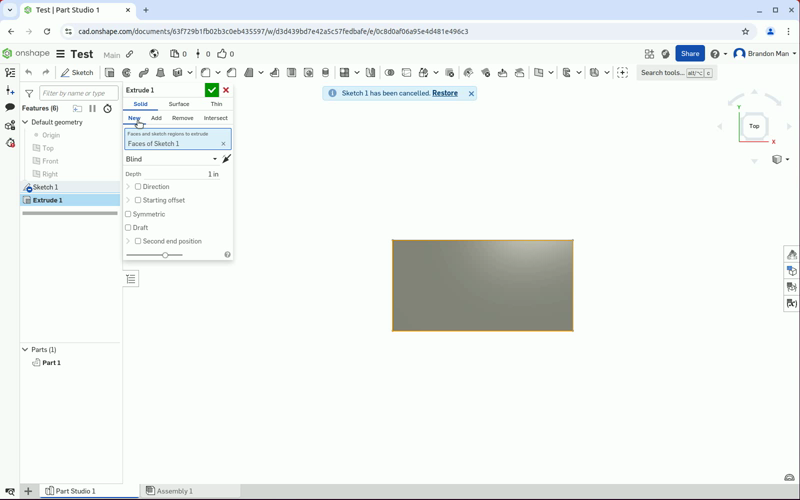
click(137, 120)
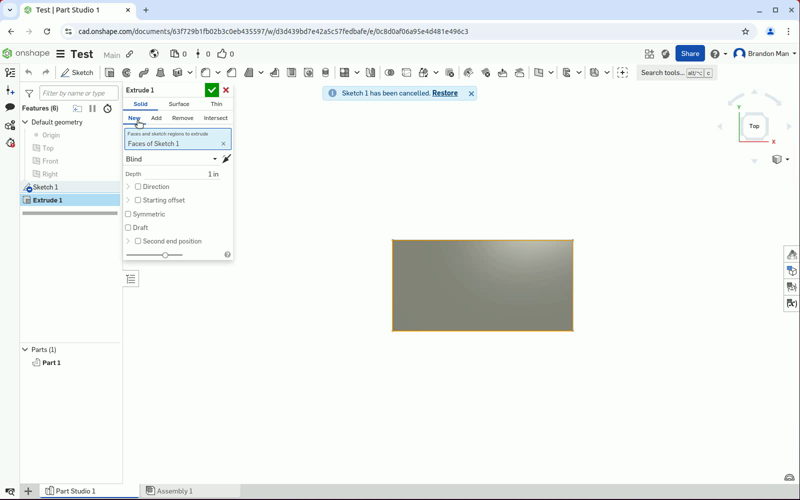
key(tab, 4)
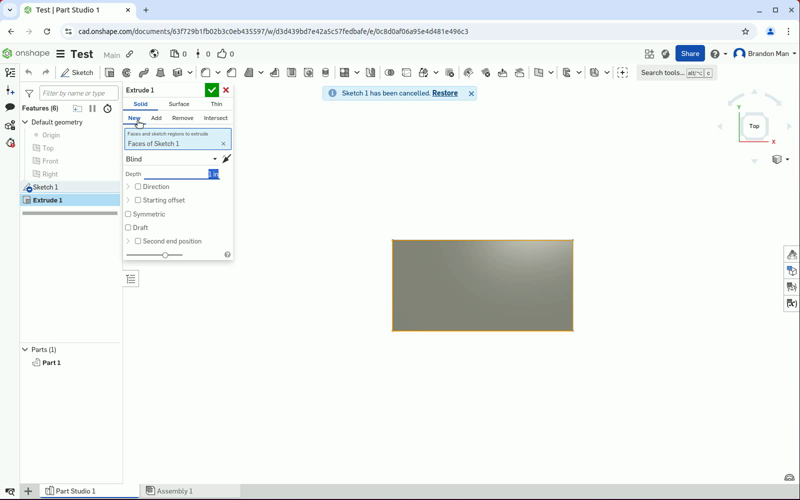
text(21.664)
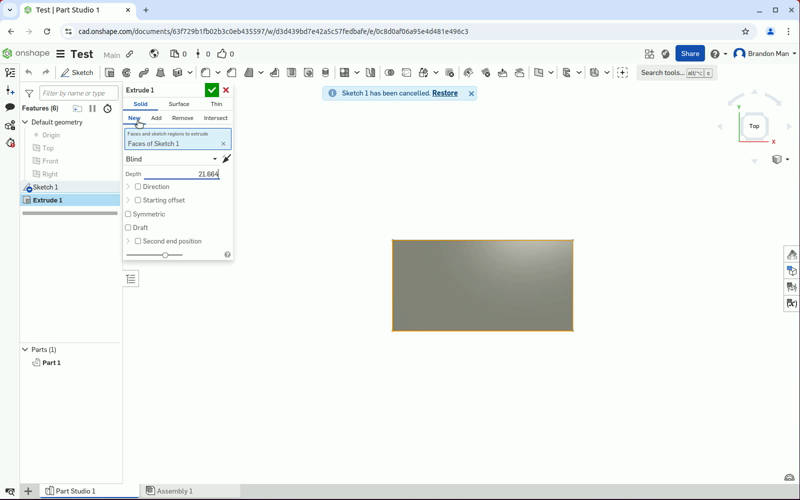
key(enter)
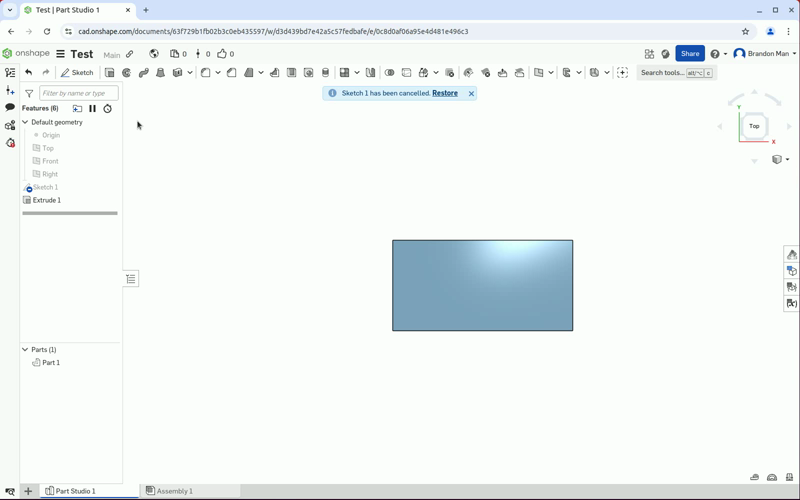
key(shift+h)
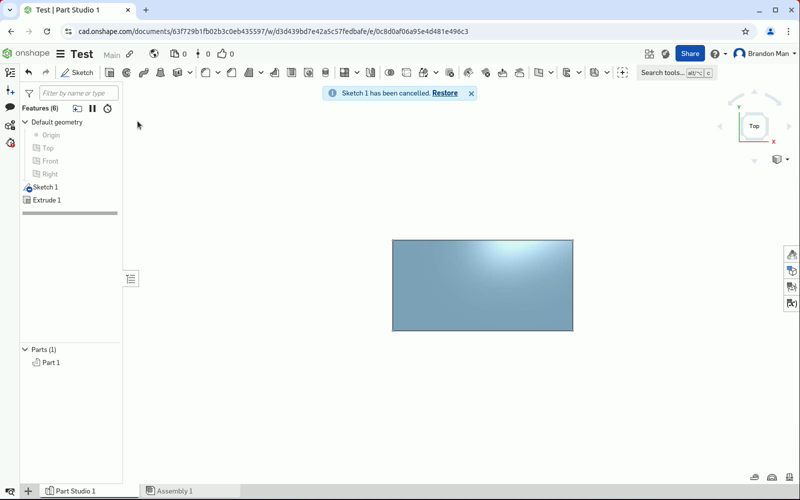
key(shift+h)
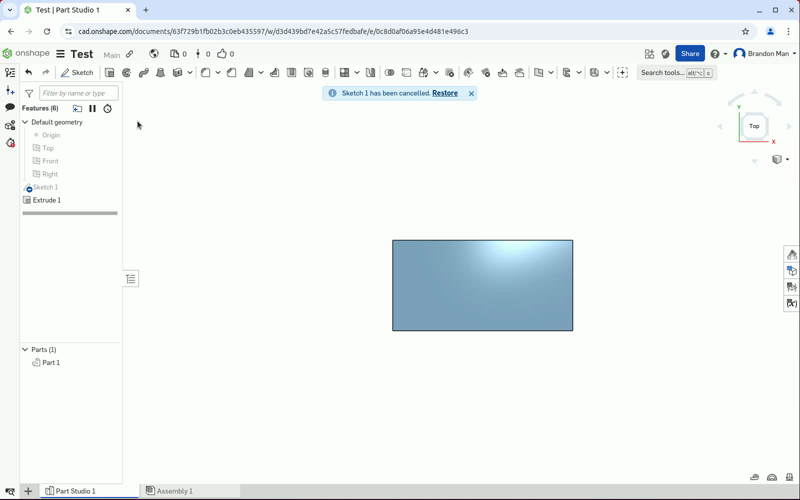
mouse_move(73, 189)
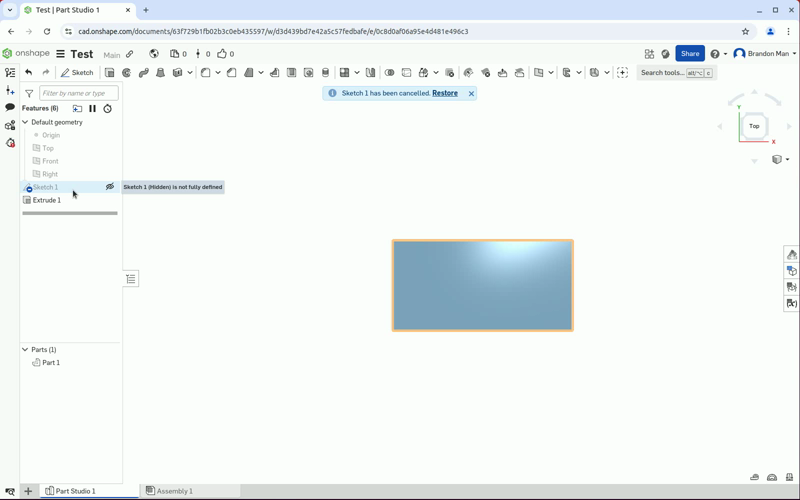
click(73, 189)
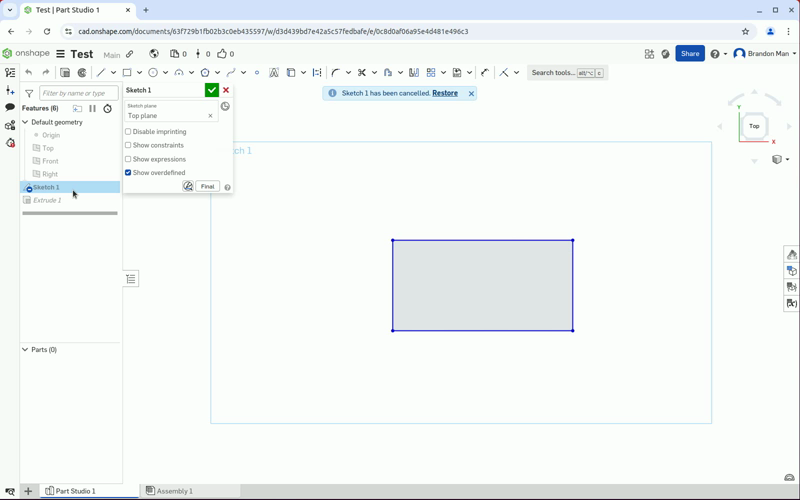
mouse_move(229, 92)
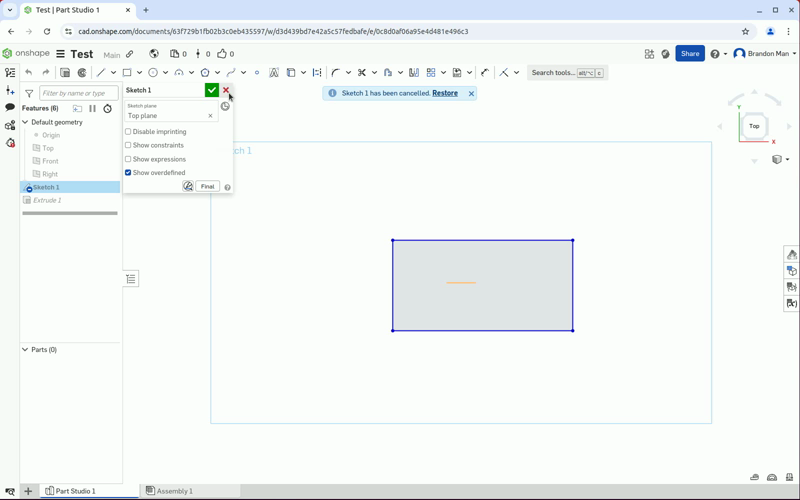
click(229, 92)
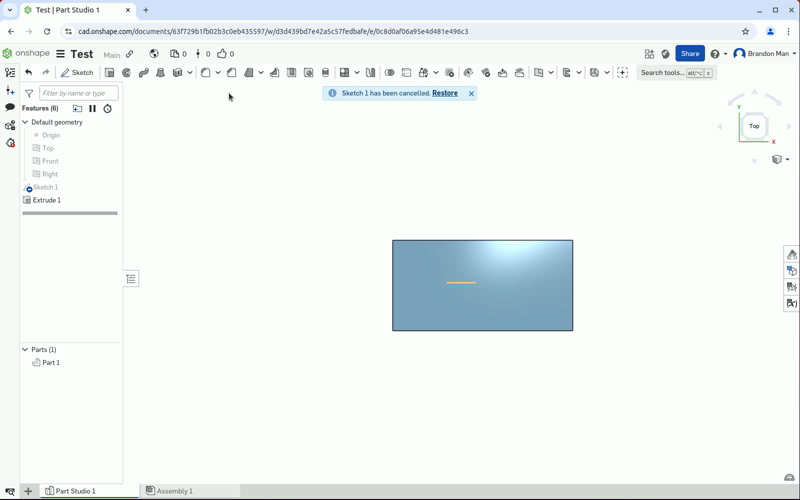
mouse_move(541, 75)
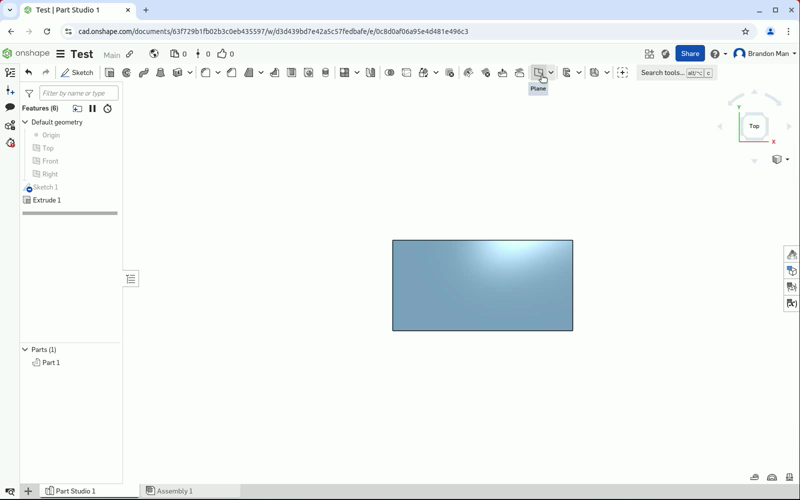
click(541, 75)
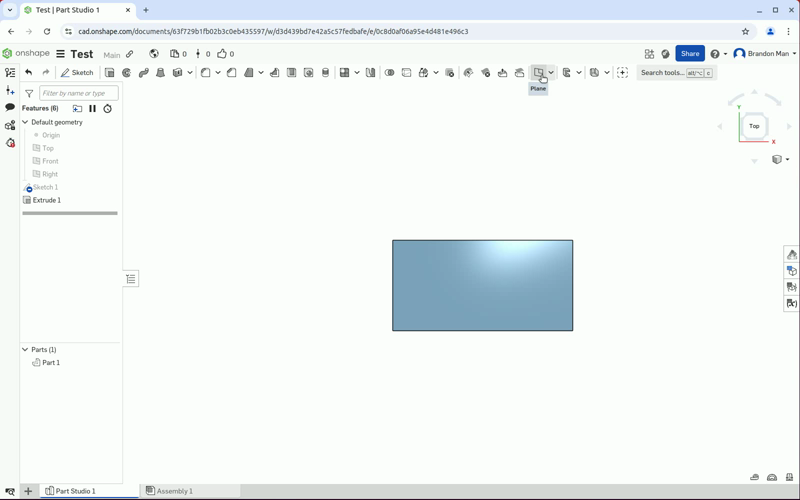
mouse_move(73, 150)
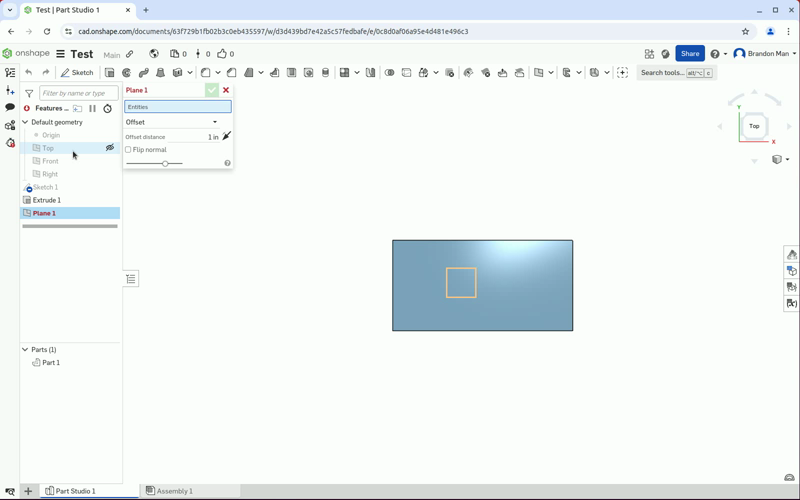
click(73, 150)
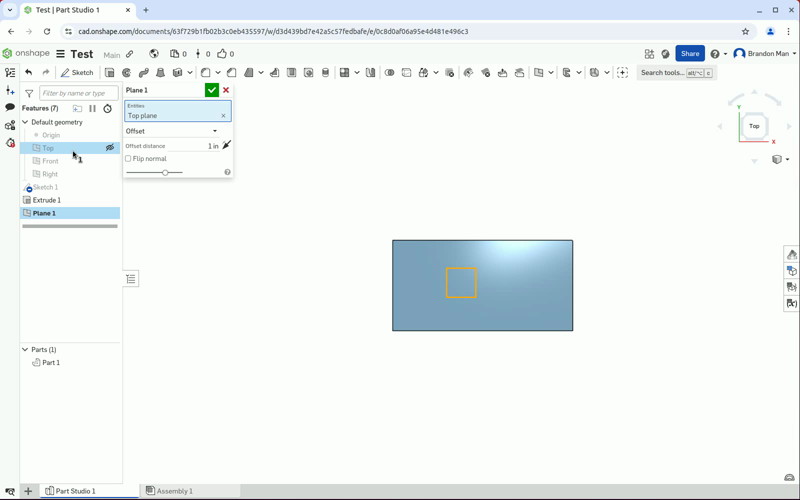
key(tab, 2)
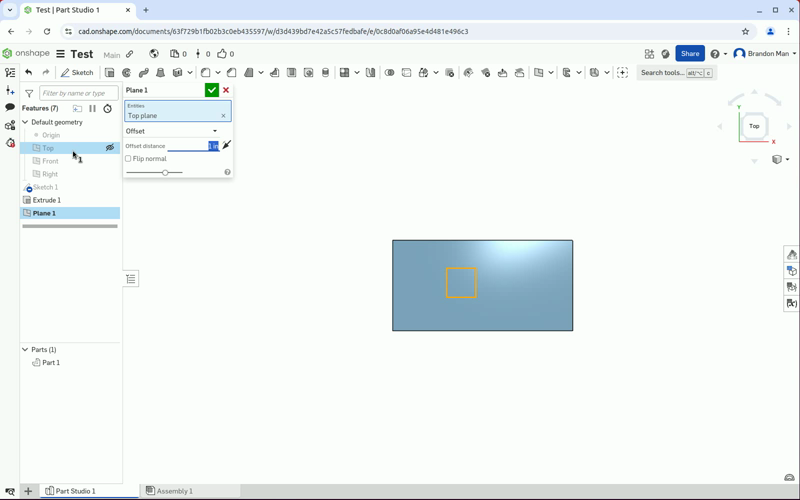
text(21.66)
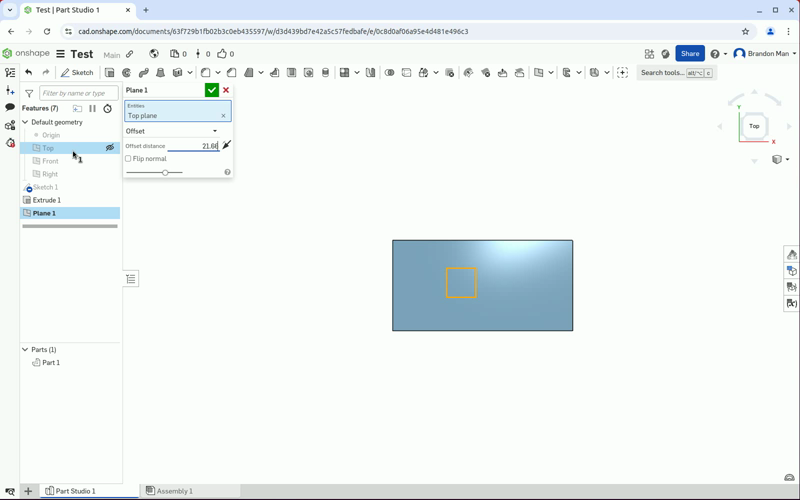
key(enter, 2)
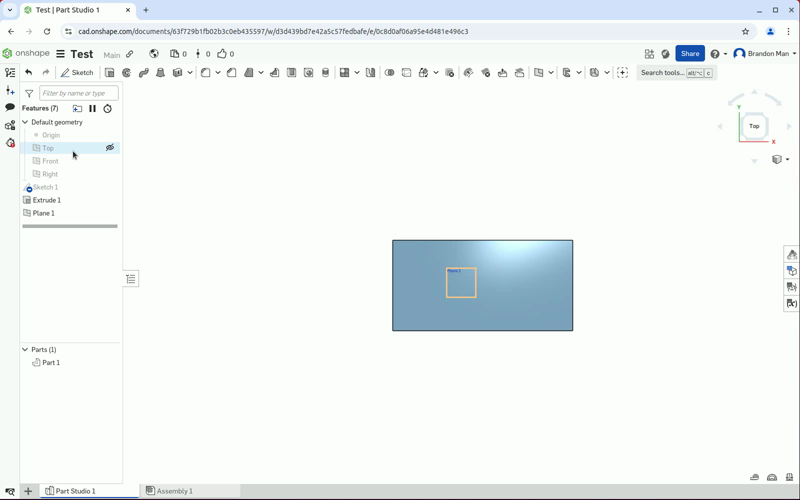
key(shift+s)
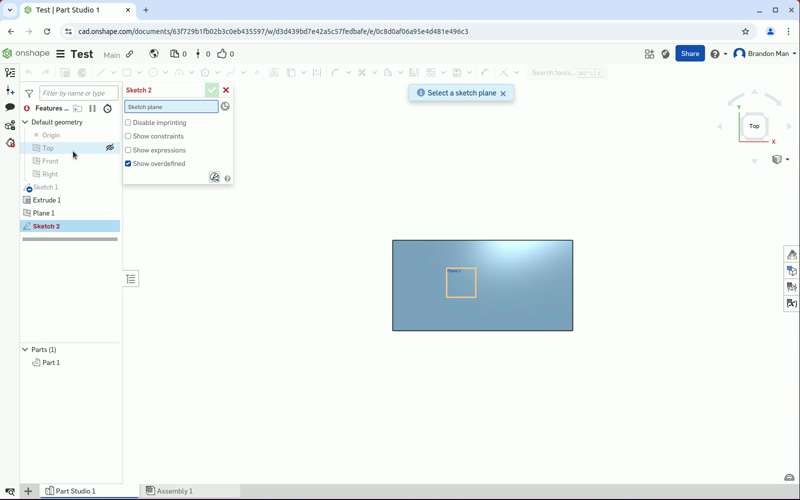
mouse_move(73, 215)
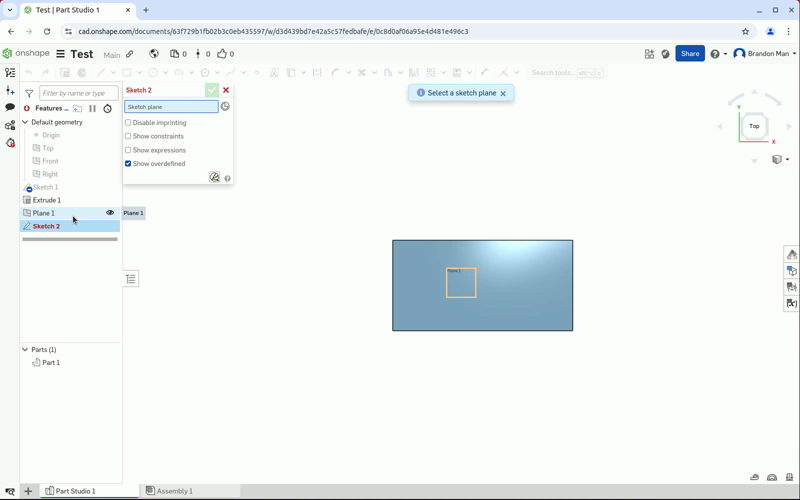
click(73, 215)
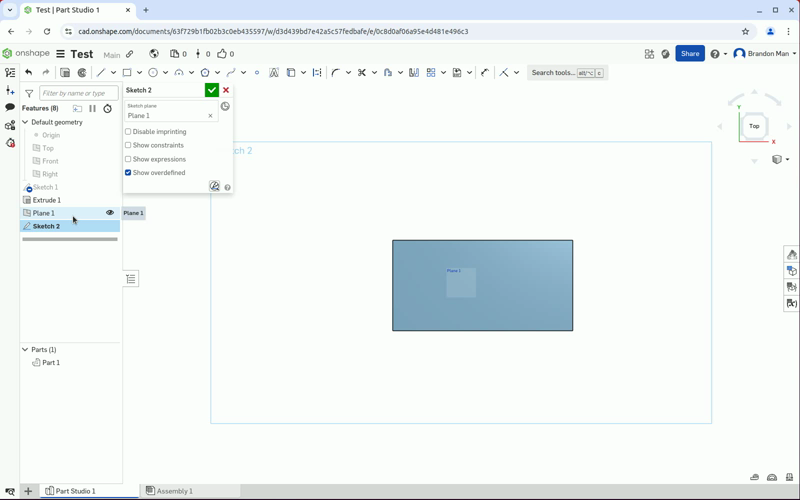
mouse_move(73, 352)
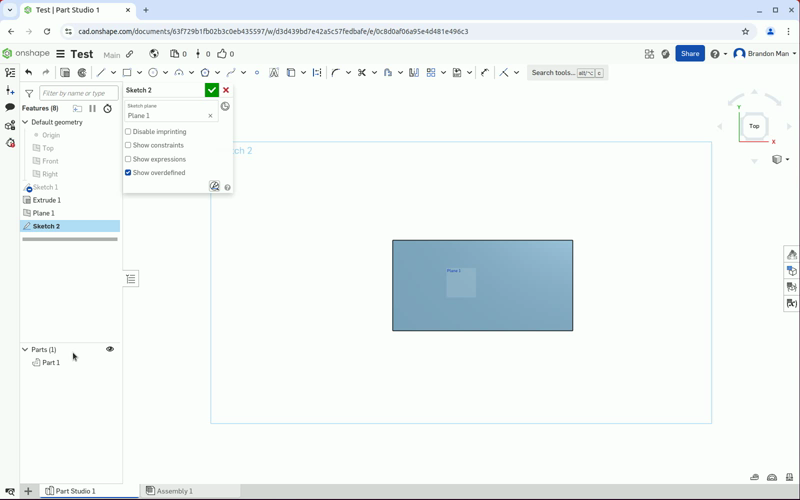
key(y)
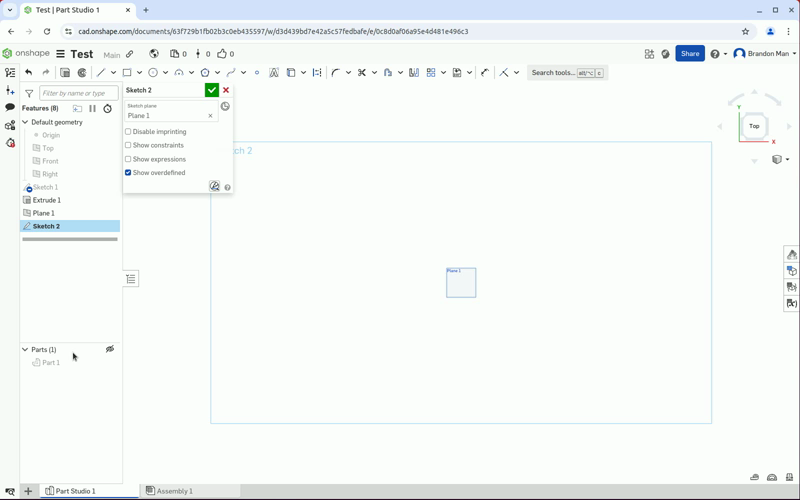
key(l)
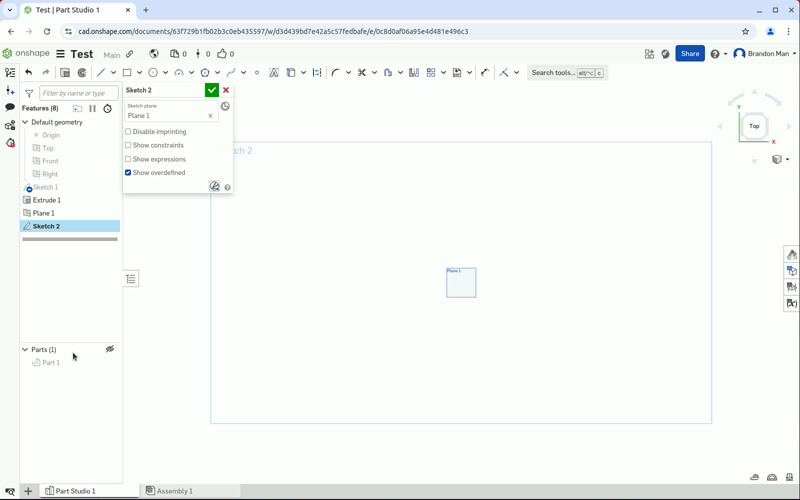
key_down(shift)
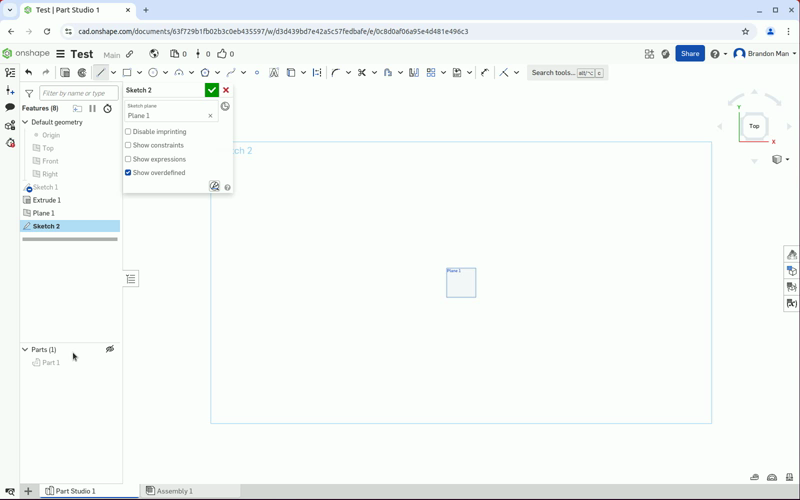
mouse_move(397, 327)
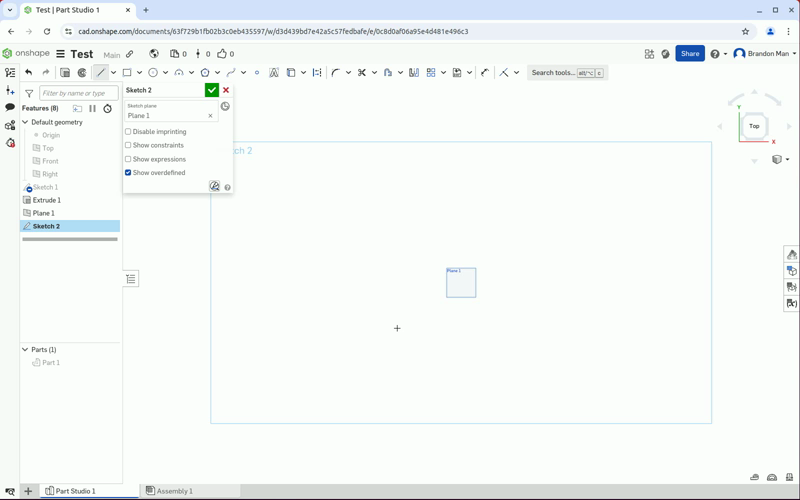
click(397, 327)
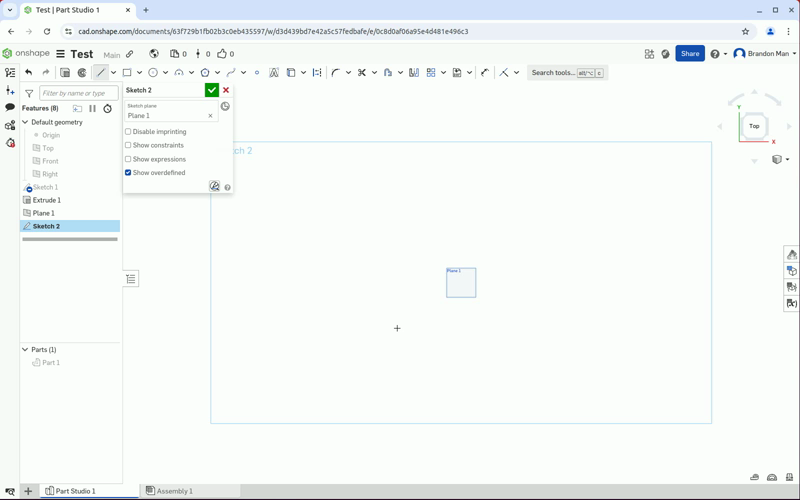
key_up(shift)
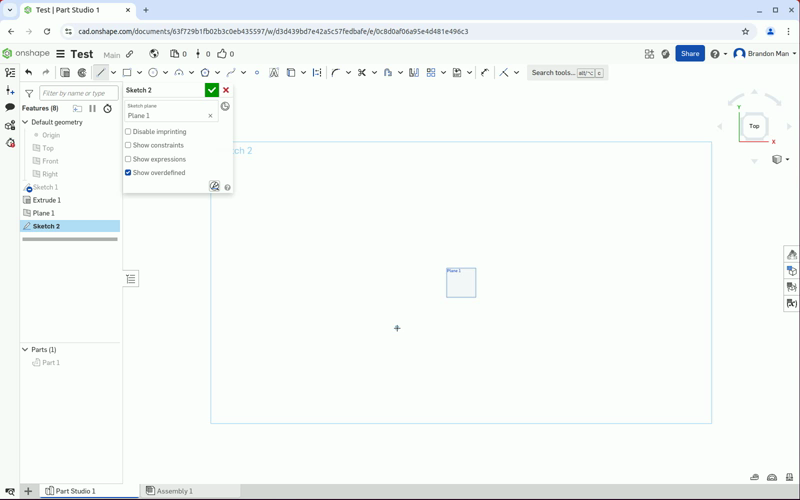
key_down(shift)
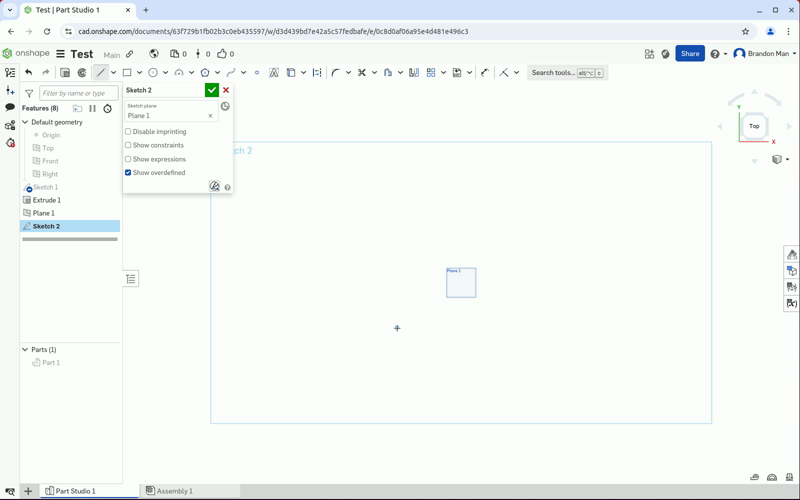
mouse_move(569, 327)
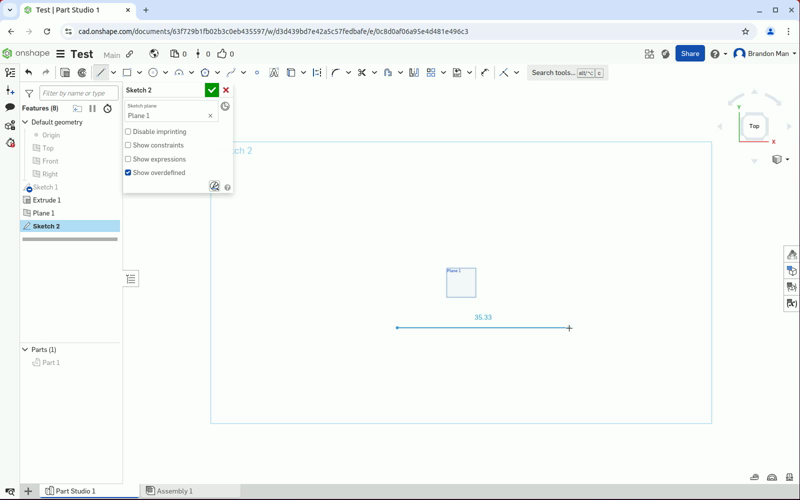
click(569, 327)
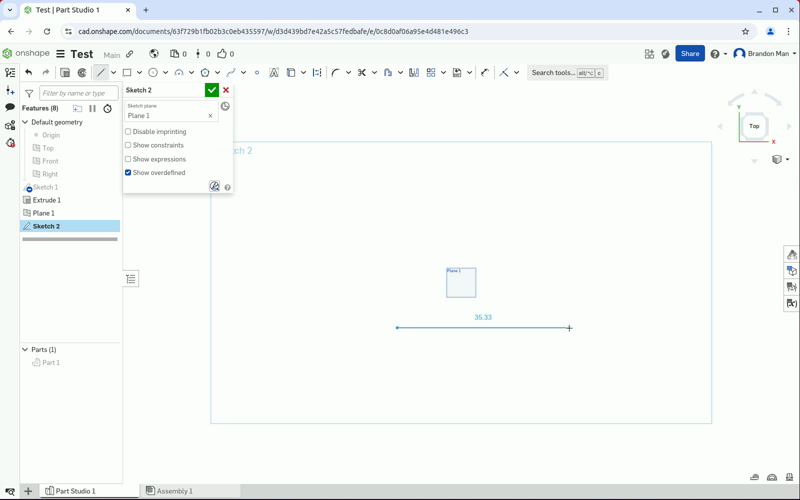
key_up(shift)
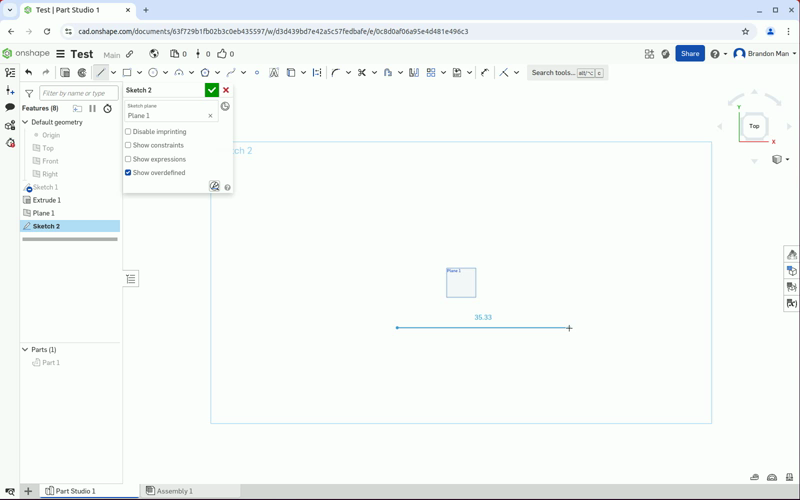
key_down(shift)
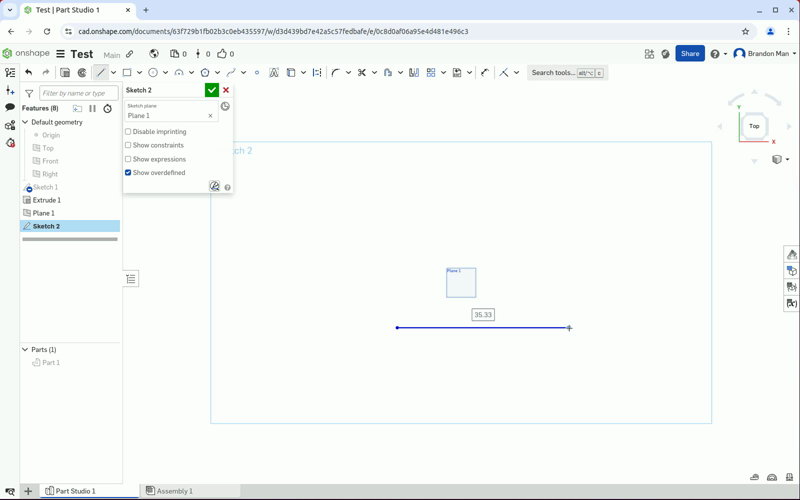
mouse_move(569, 246)
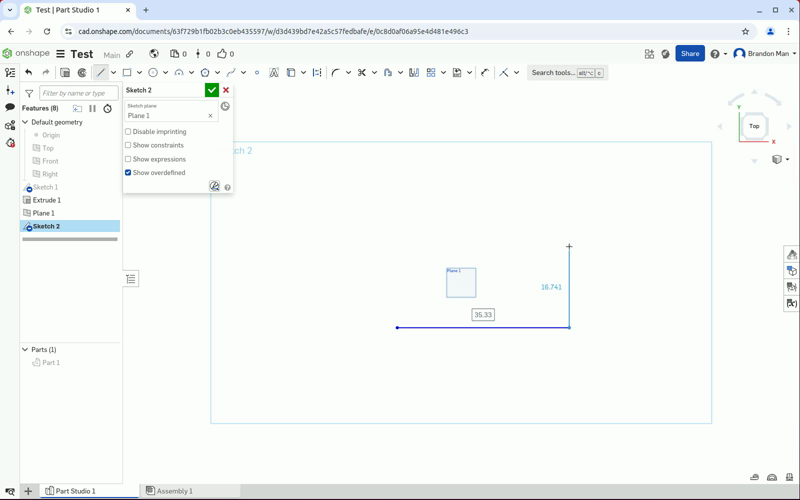
click(569, 246)
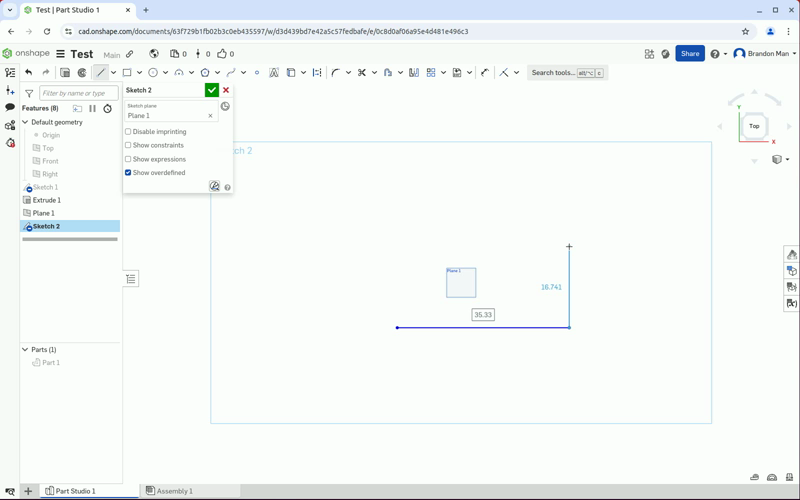
key_up(shift)
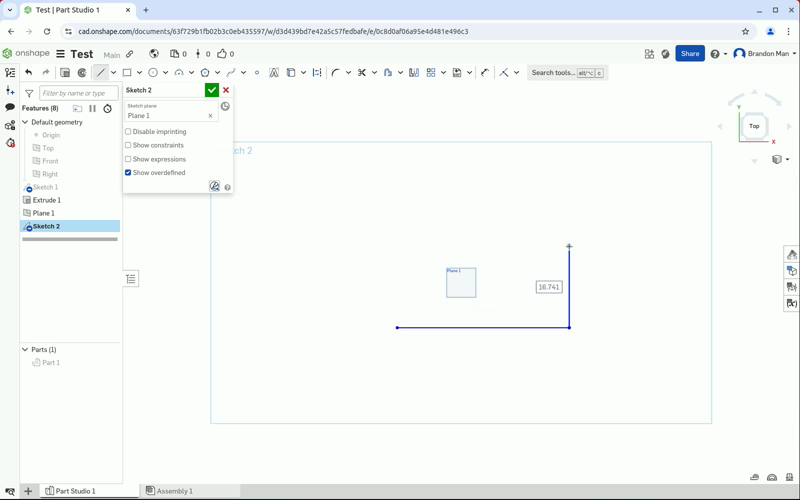
key_down(shift)
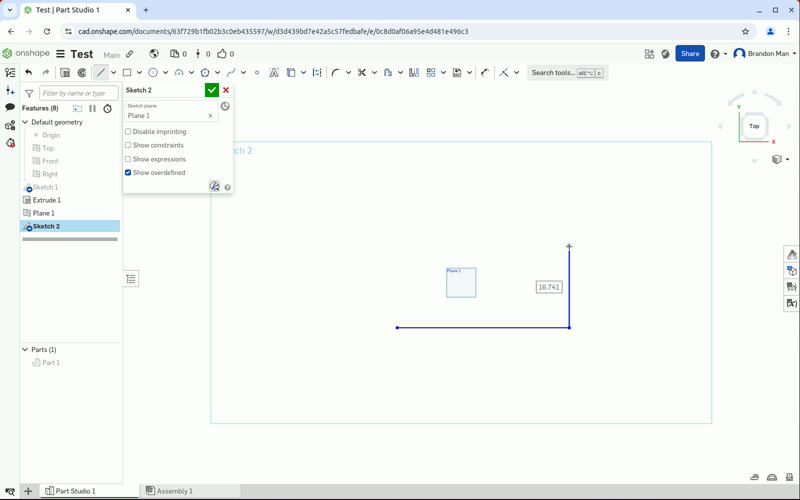
mouse_move(397, 246)
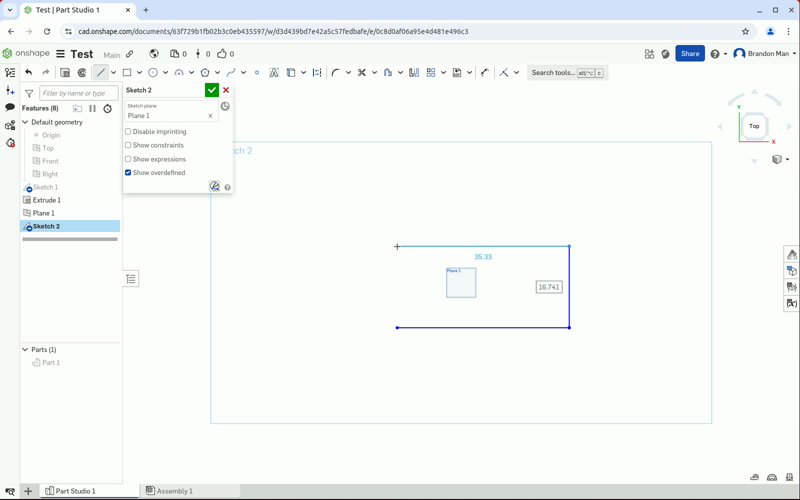
click(397, 246)
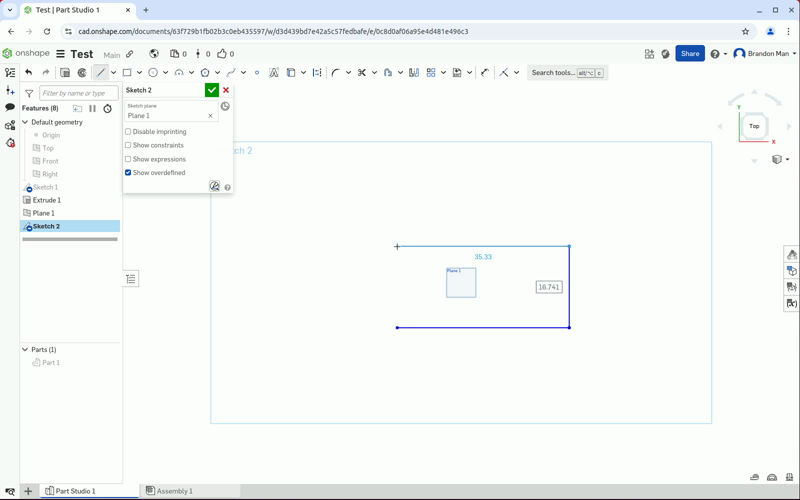
key_up(shift)
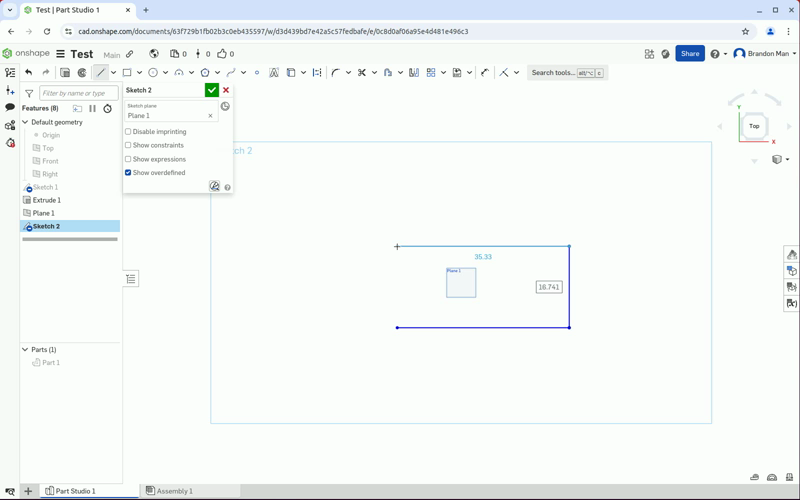
key_down(shift)
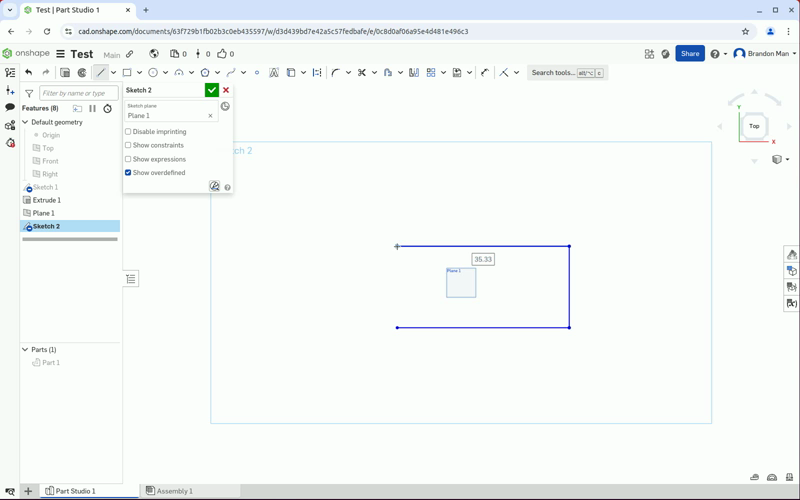
mouse_move(397, 327)
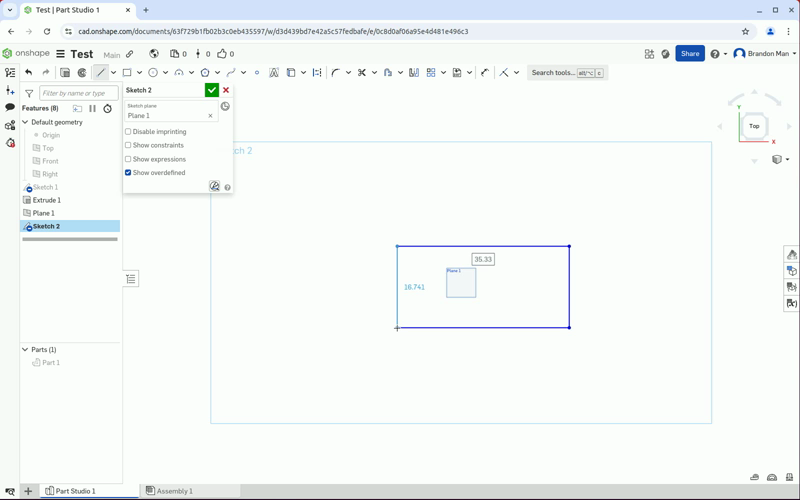
key_up(shift)
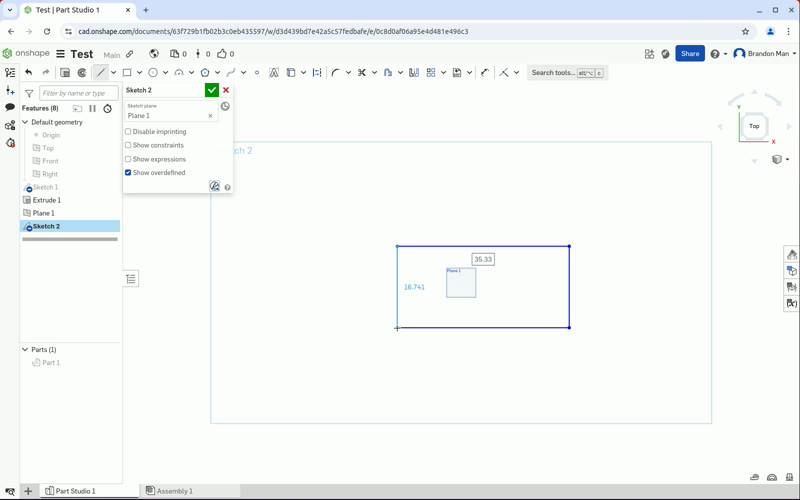
click(397, 327)
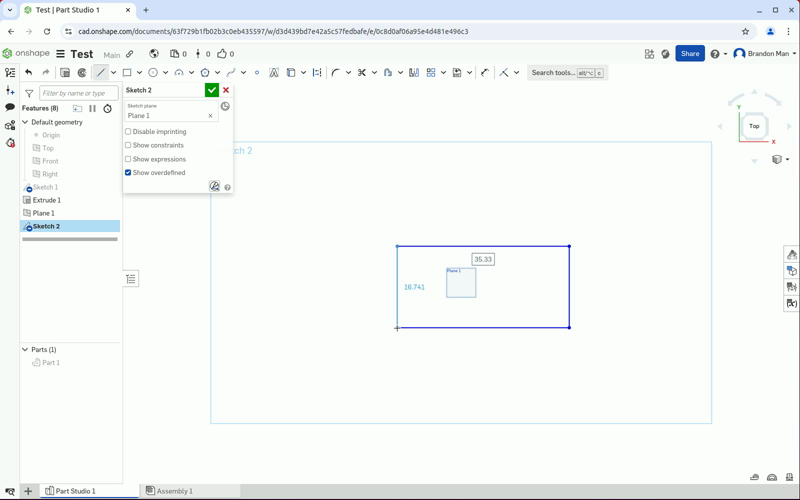
key(esc)
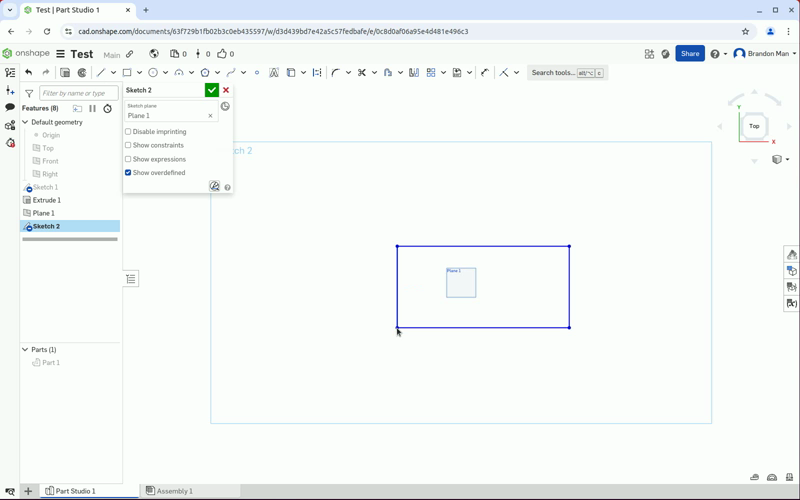
mouse_move(506, 297)
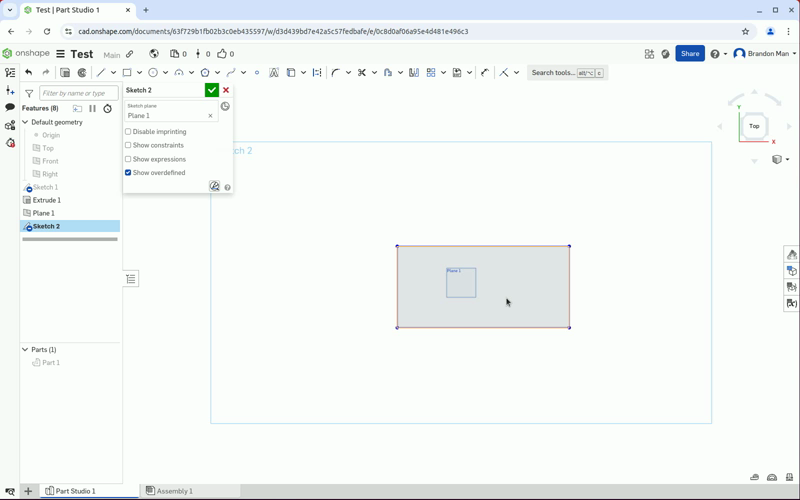
click(506, 297)
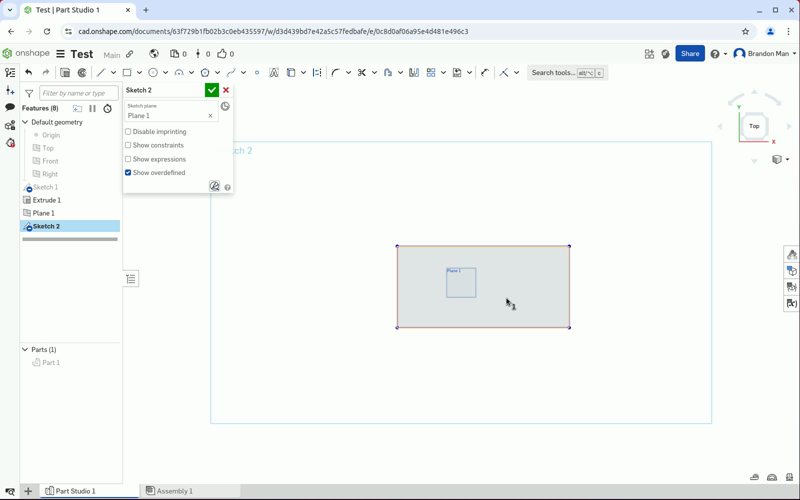
mouse_move(73, 352)
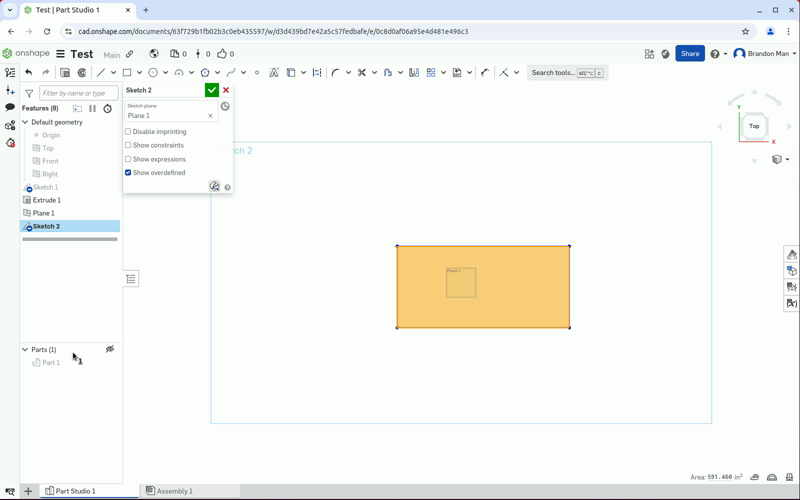
key(shift+y)
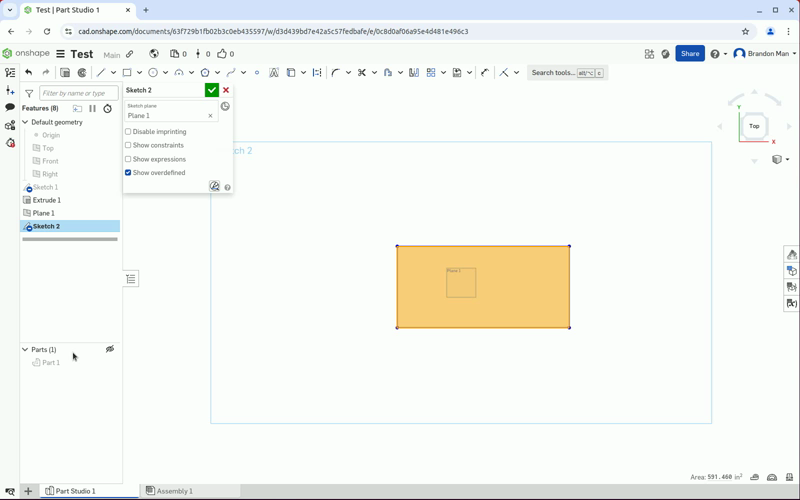
key(shift+e)
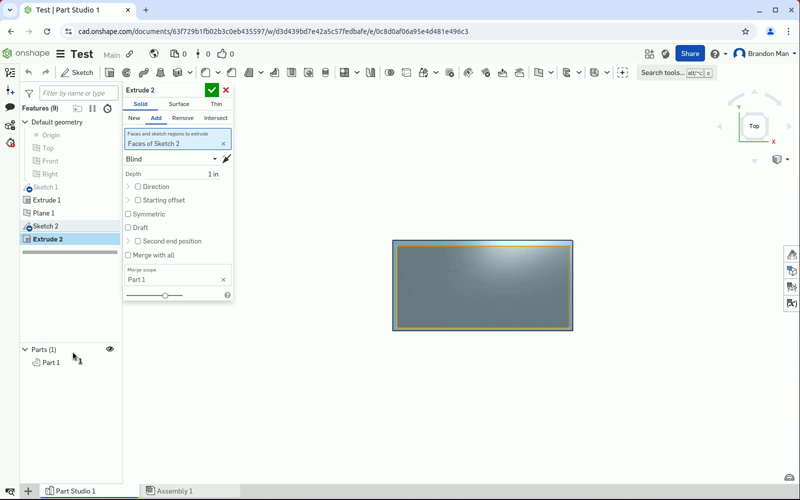
mouse_move(143, 106)
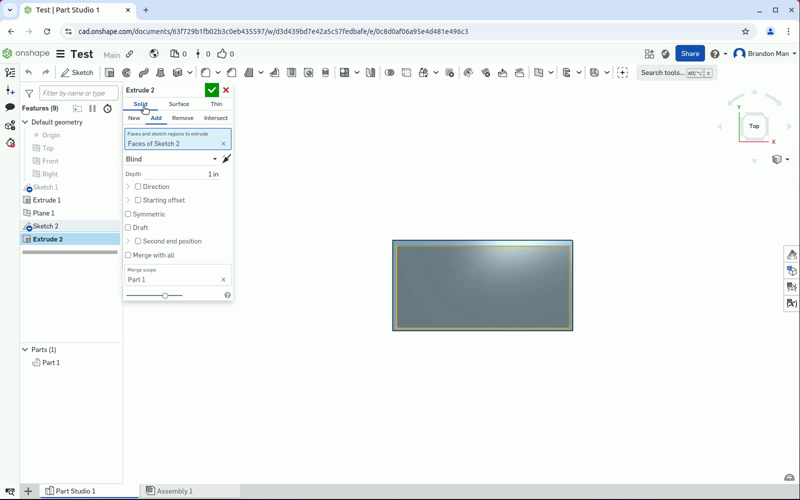
click(143, 106)
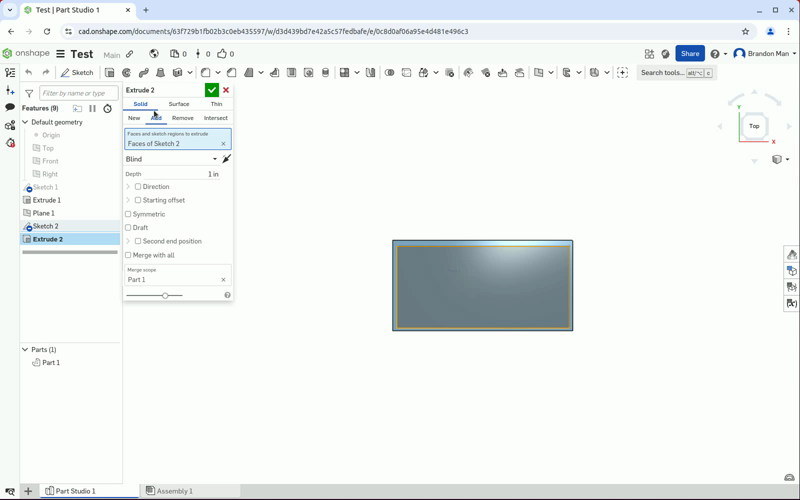
mouse_move(186, 120)
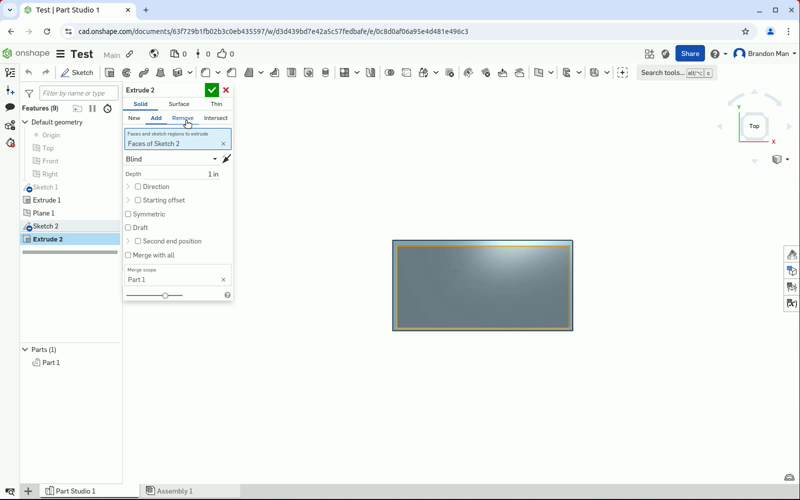
click(186, 120)
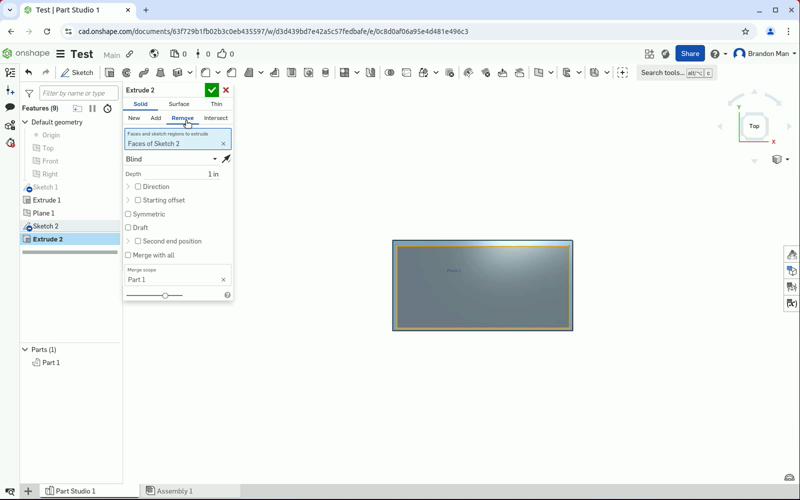
key(tab, 4)
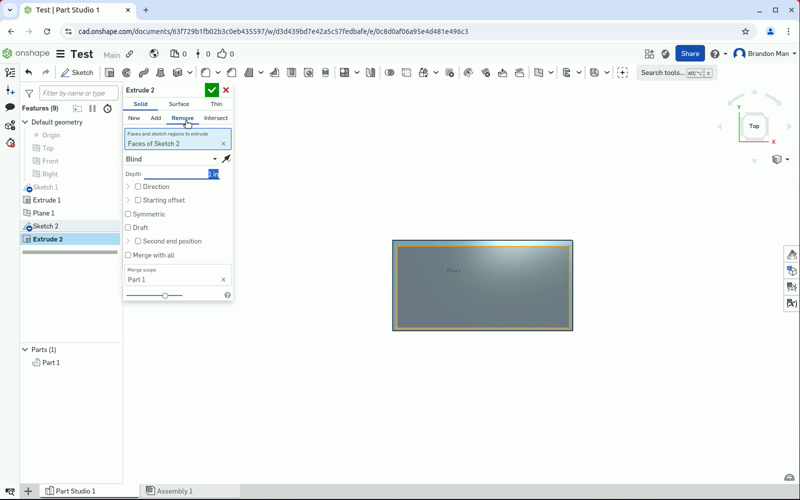
text(20.701)
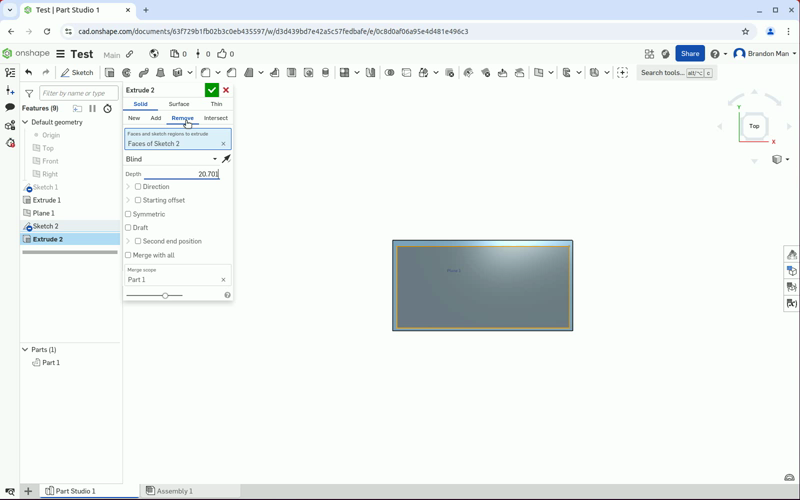
key(tab, 6)
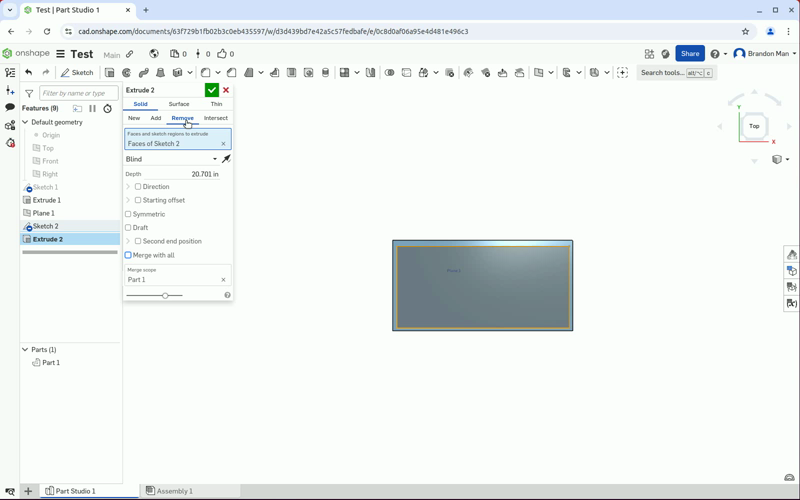
key(space)
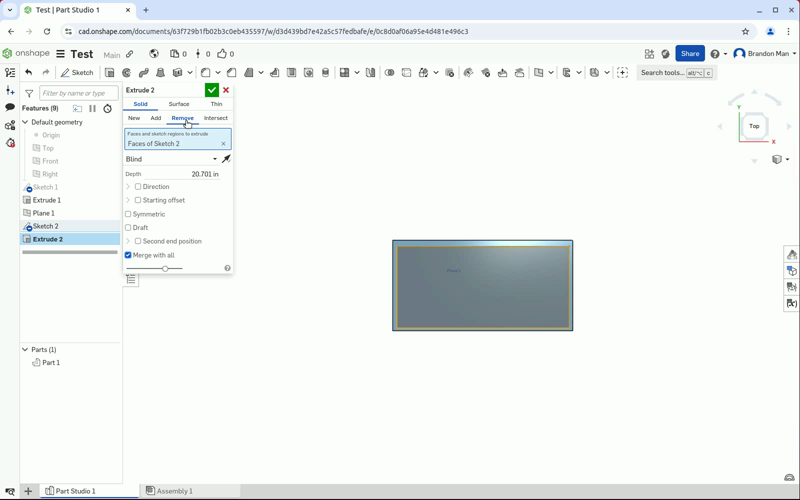
key(enter)
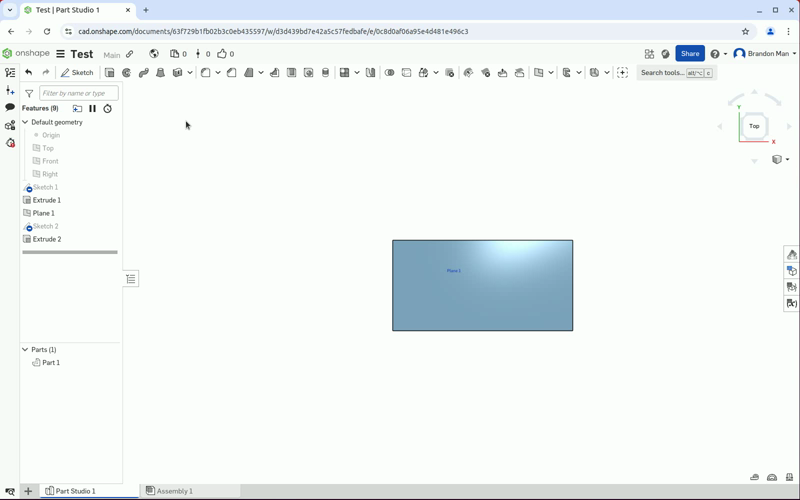
key(shift+h)
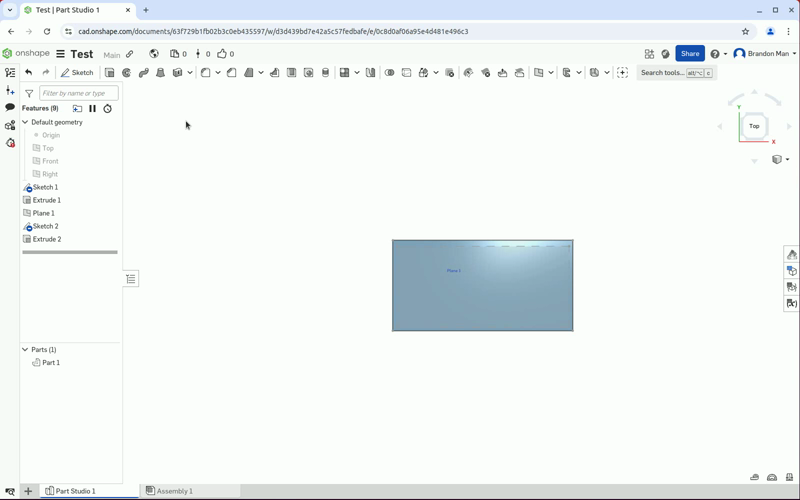
key(shift+h)
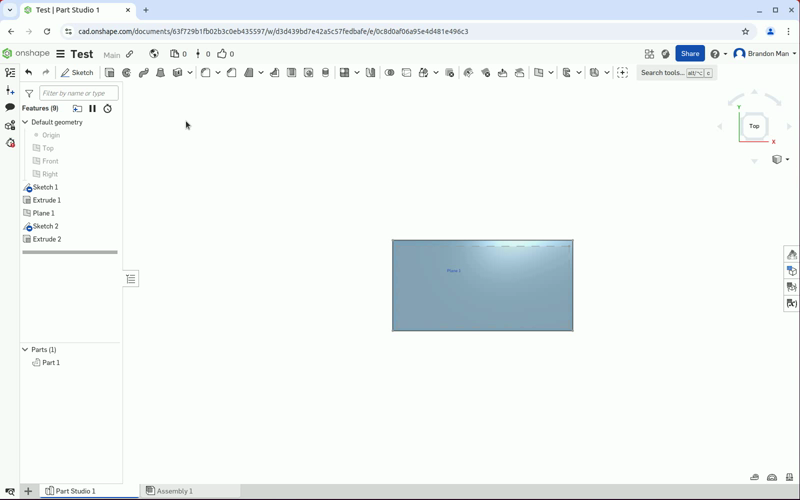
key(shift+7)
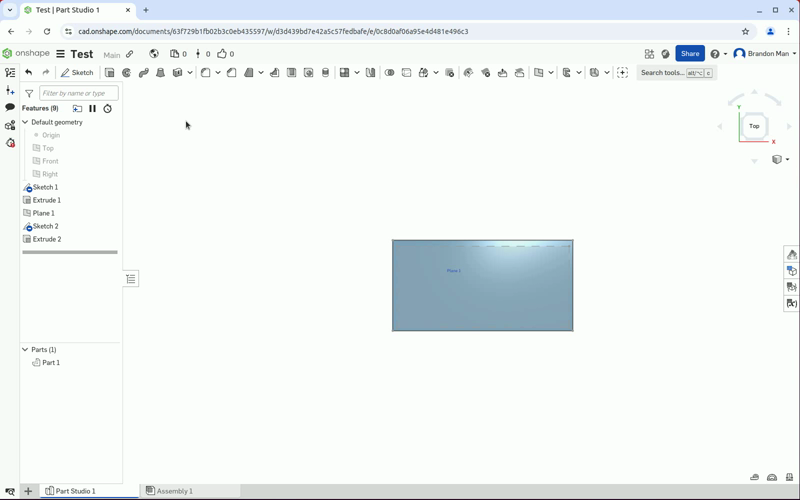
key(up, 3)
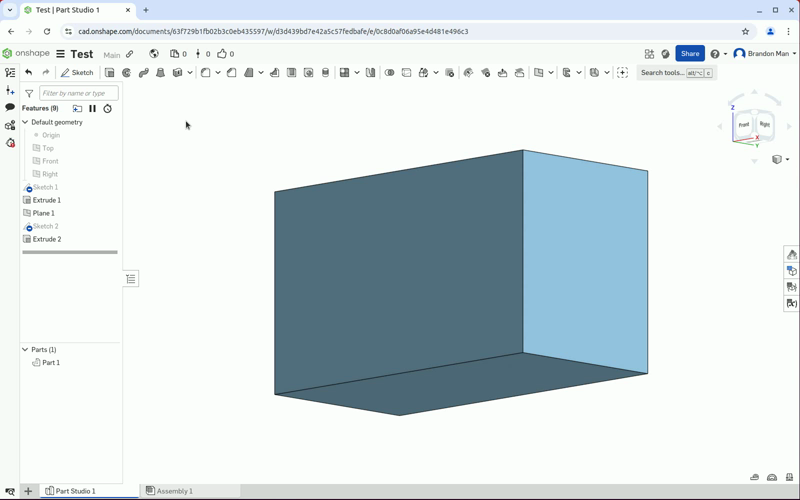
key(left, 3)
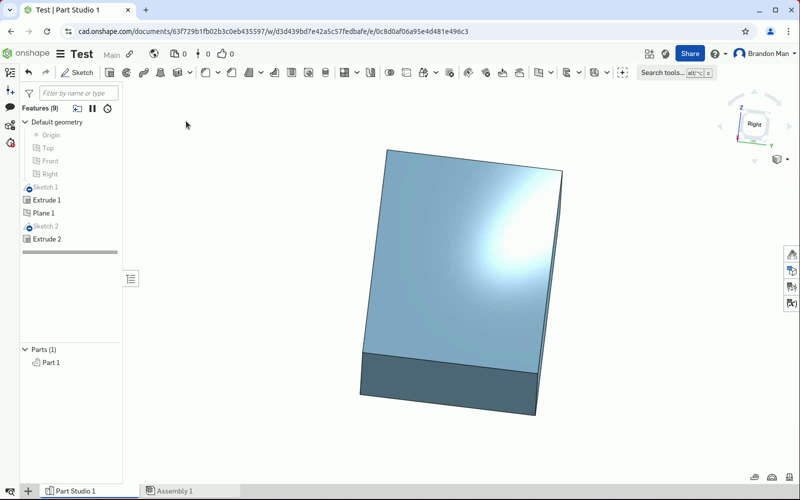
key(right, 3)
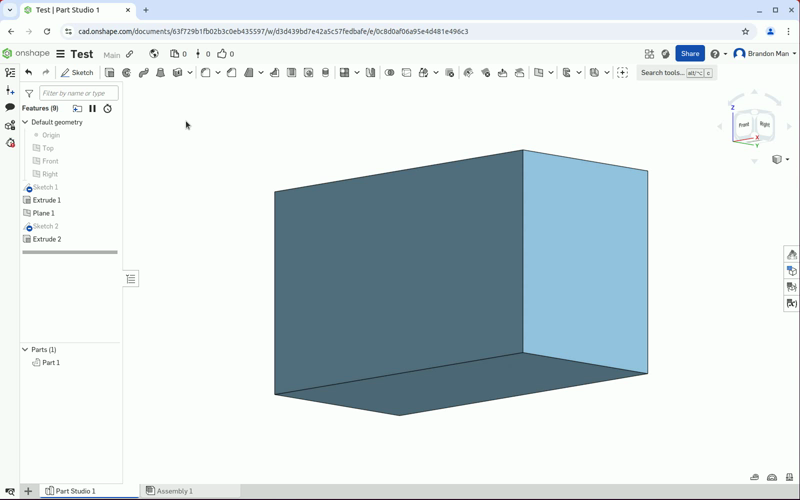
key(down, 3)
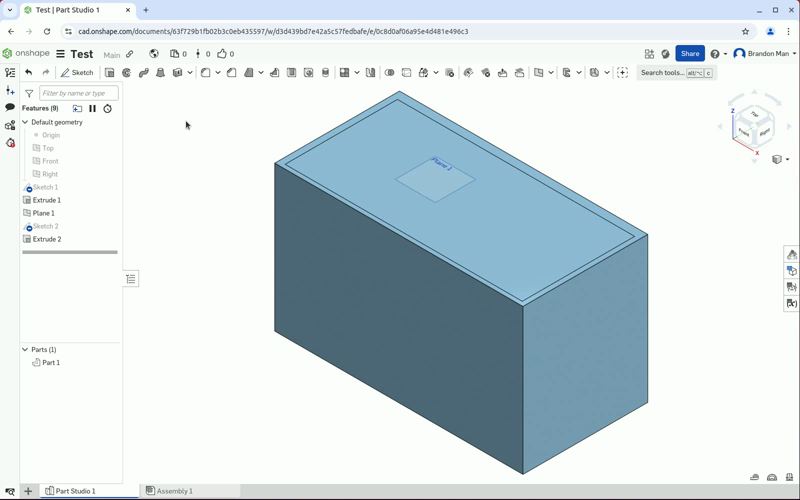
mouse_move(73, 189)
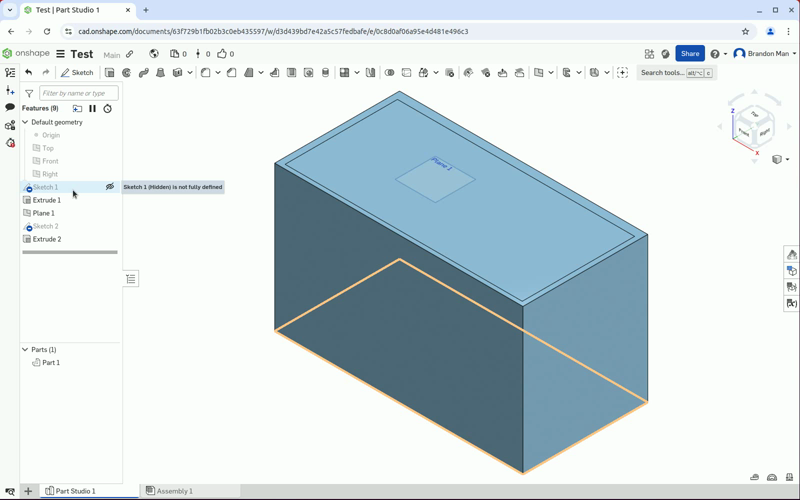
click(73, 189)